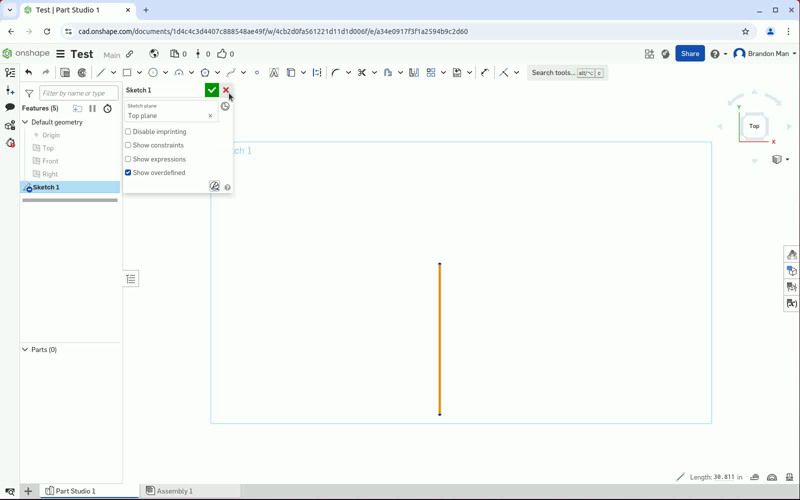
key(shift+h)
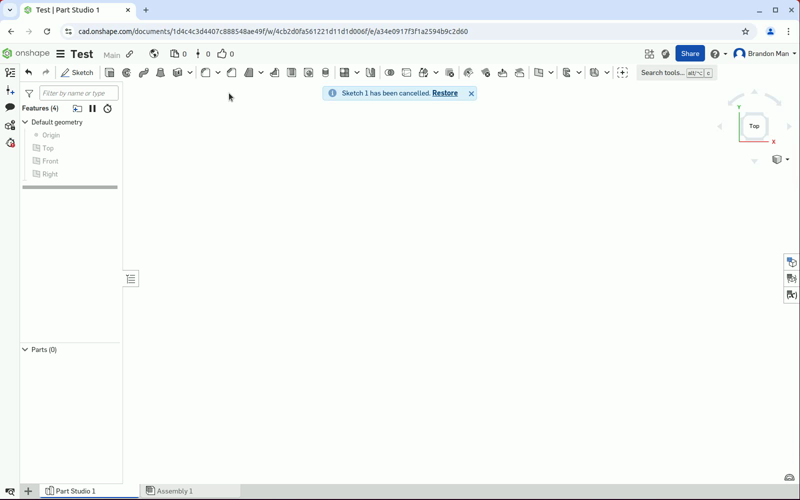
mouse_move(73, 352)
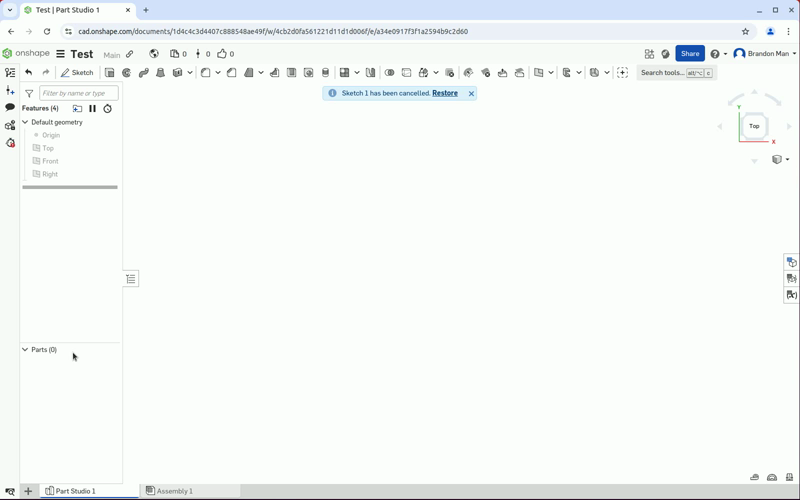
key(y)
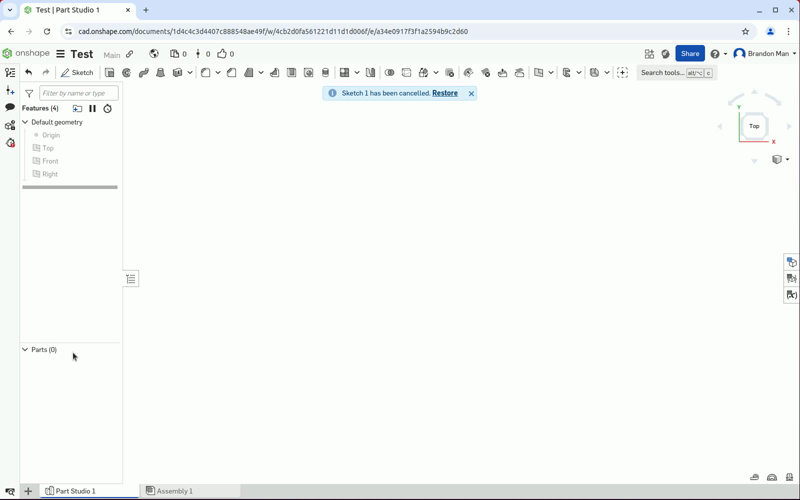
key(shift+p)
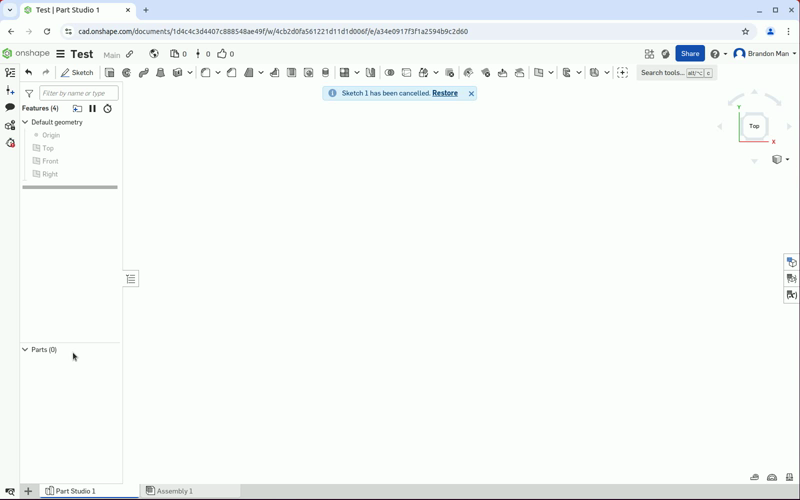
key(space)
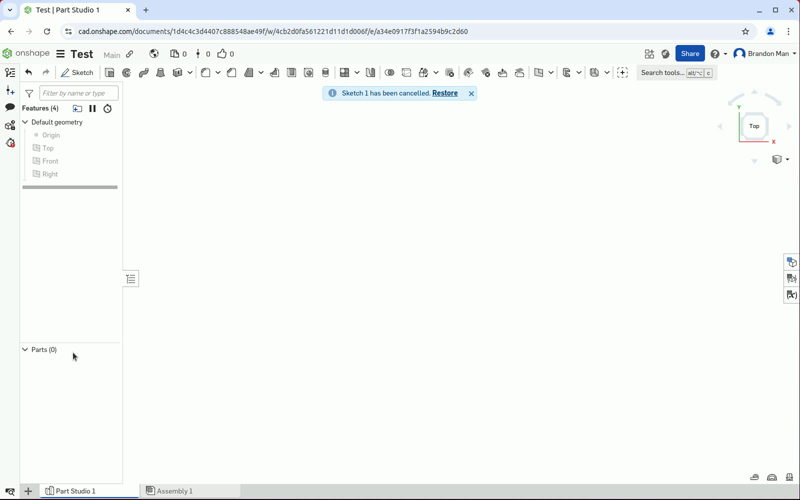
key_down(shift)
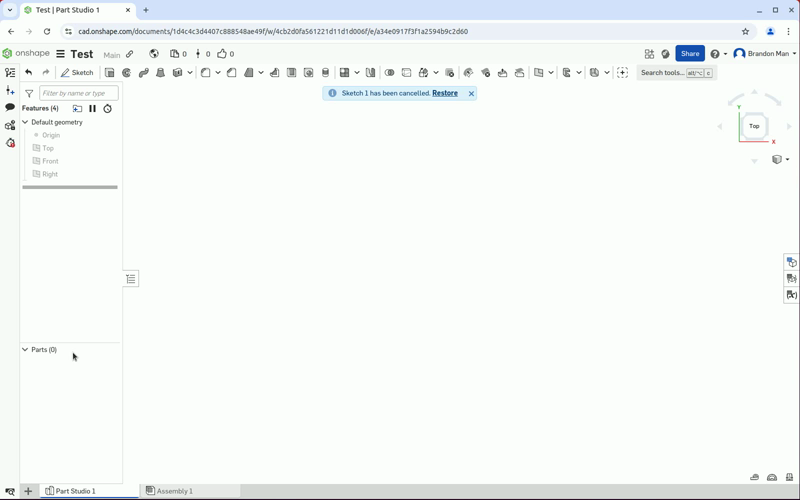
key(up)
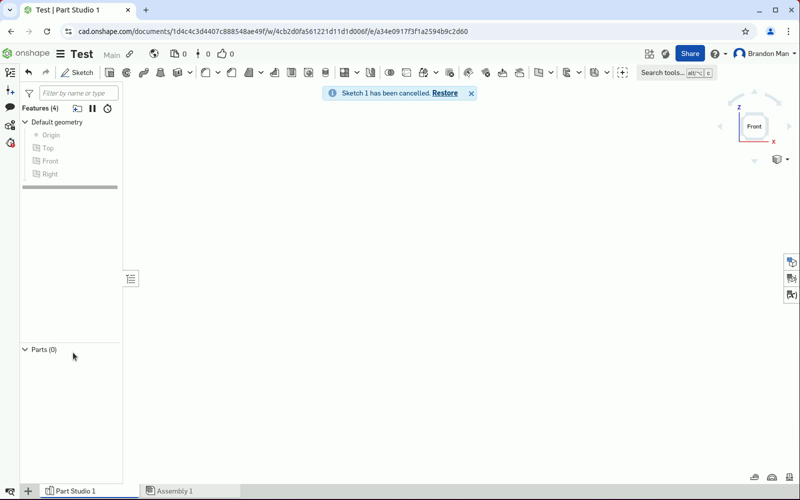
key_up(shift)
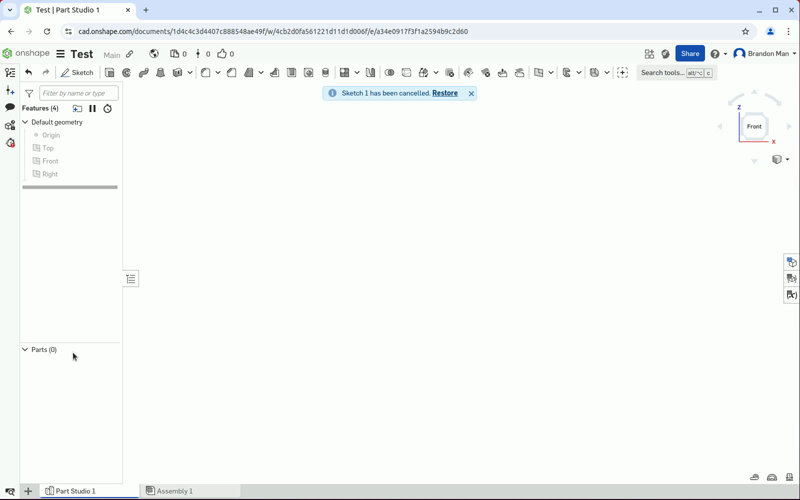
mouse_move(73, 352)
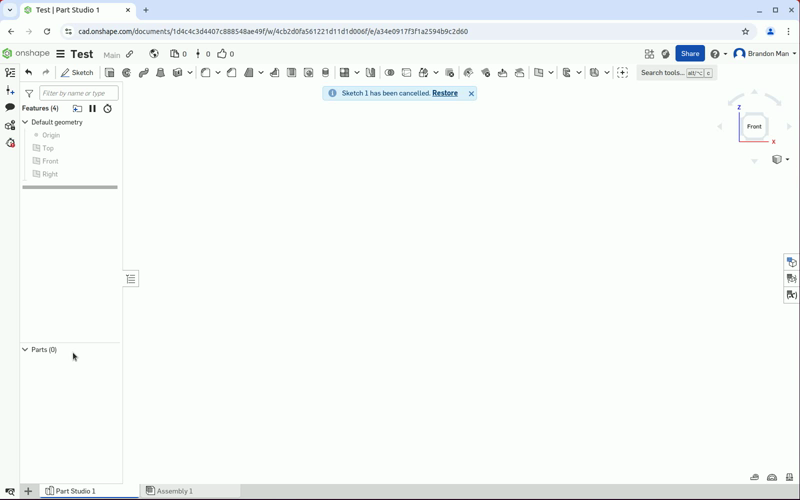
key(shift+y)
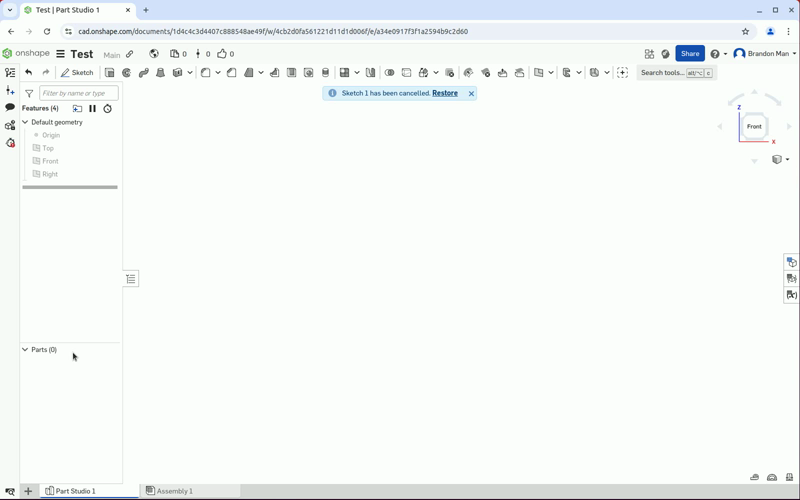
key(shift+s)
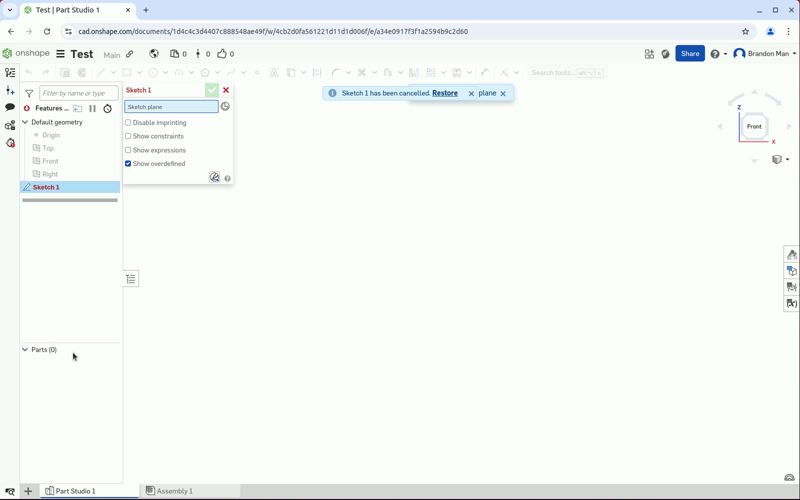
mouse_move(73, 163)
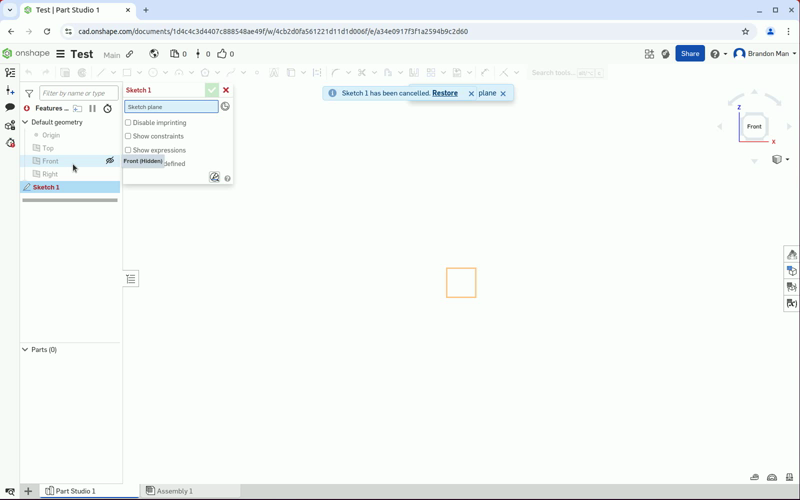
click(73, 163)
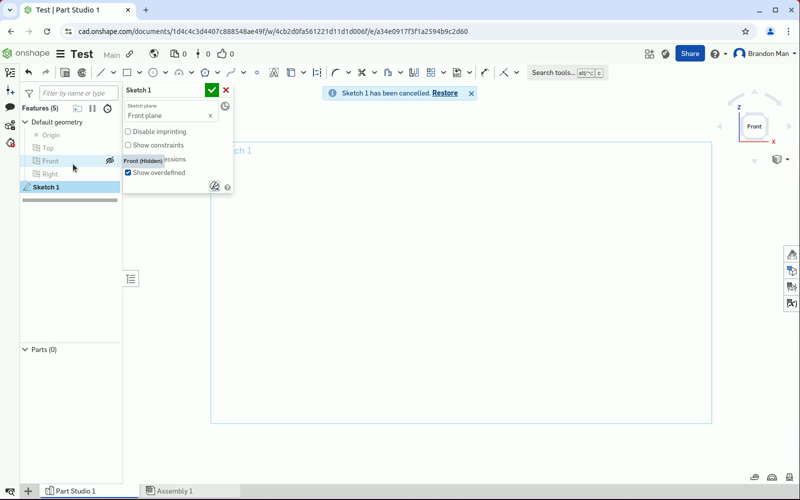
mouse_move(73, 352)
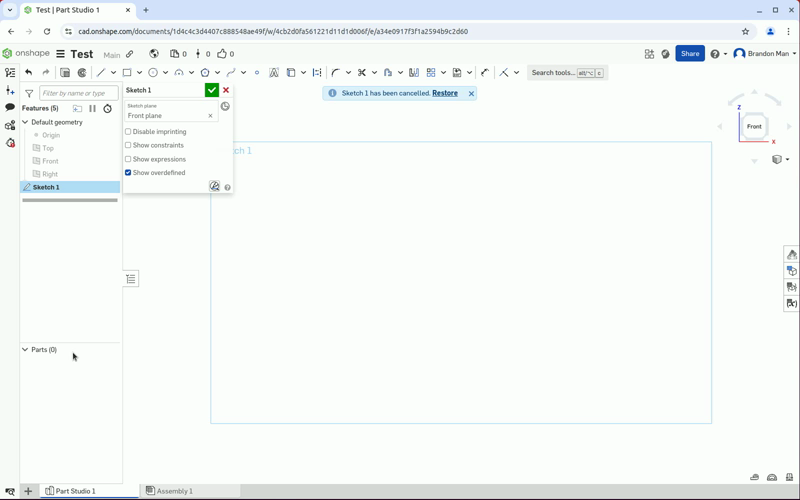
key(y)
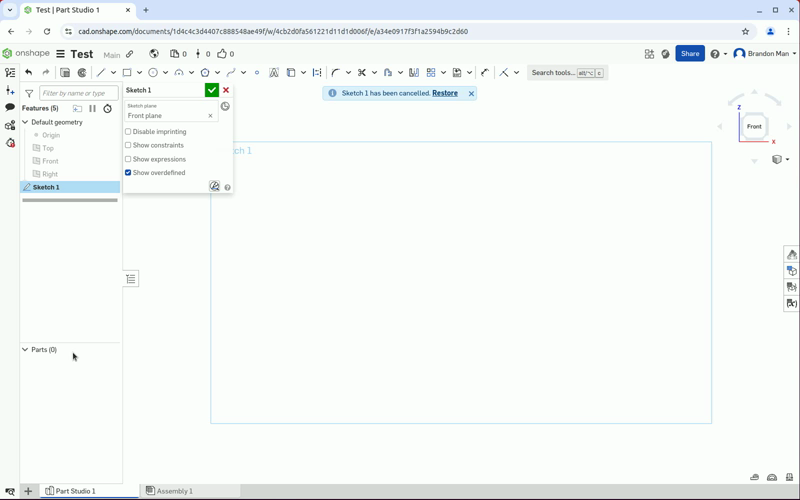
key(l)
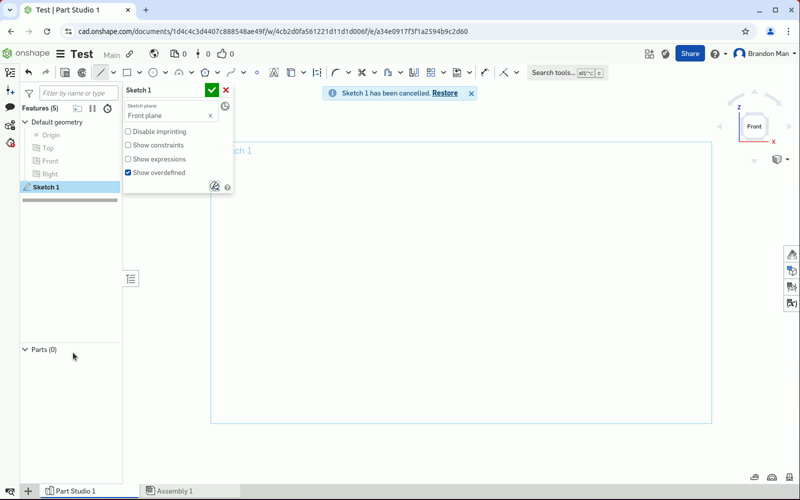
key_down(shift)
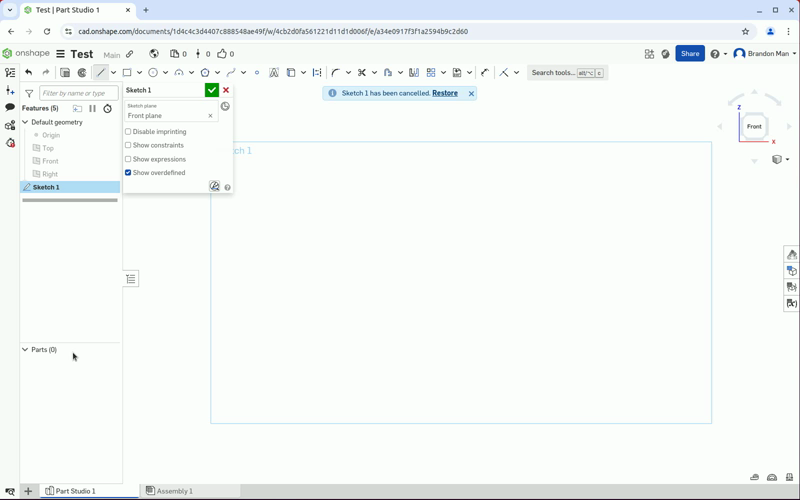
mouse_move(348, 337)
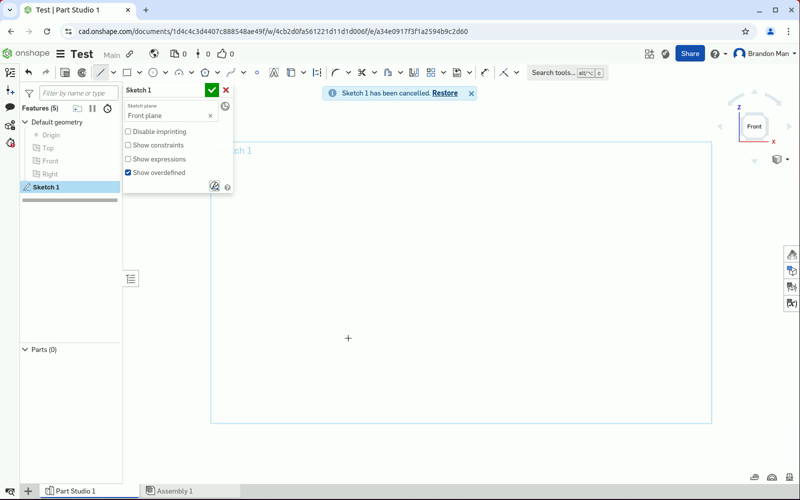
click(348, 337)
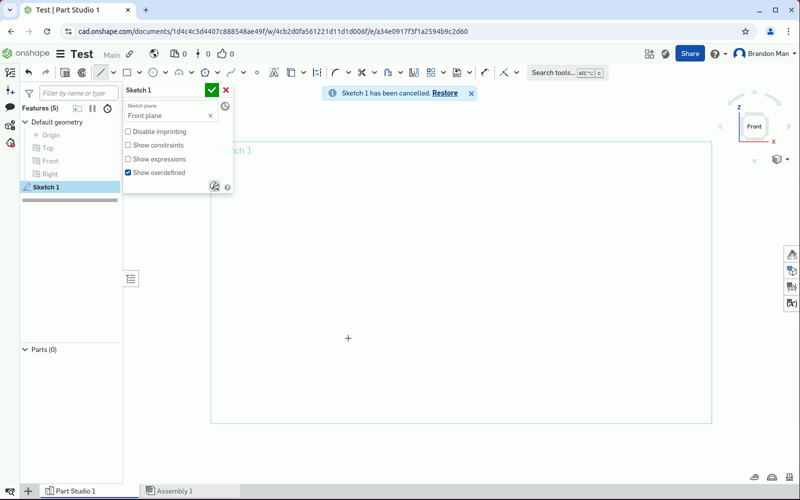
key_up(shift)
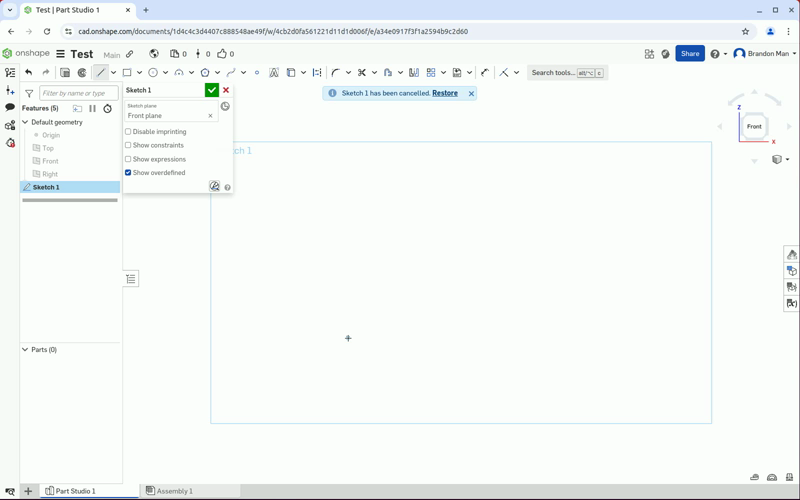
key_down(shift)
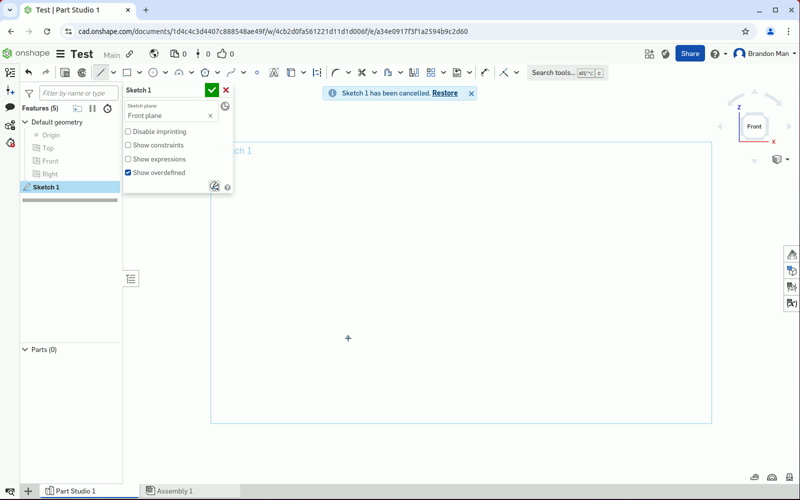
mouse_move(422, 338)
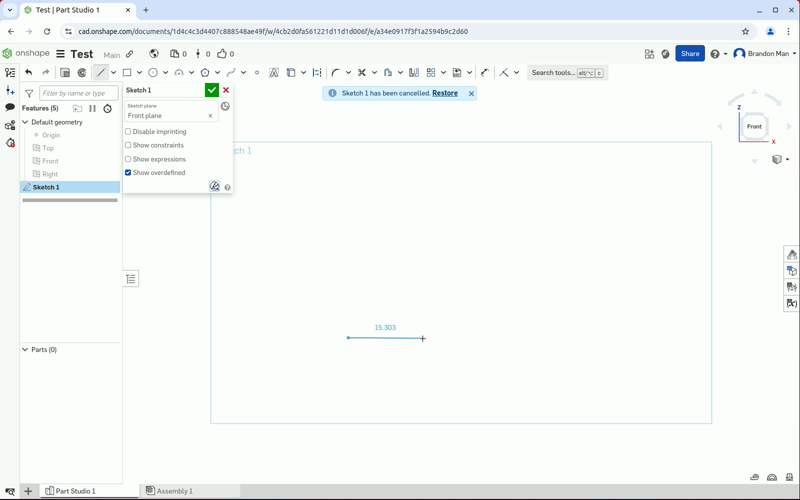
click(422, 338)
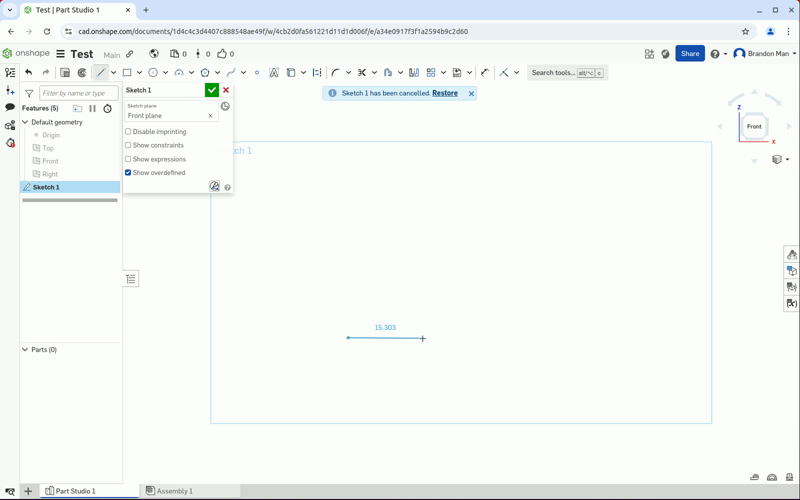
key_up(shift)
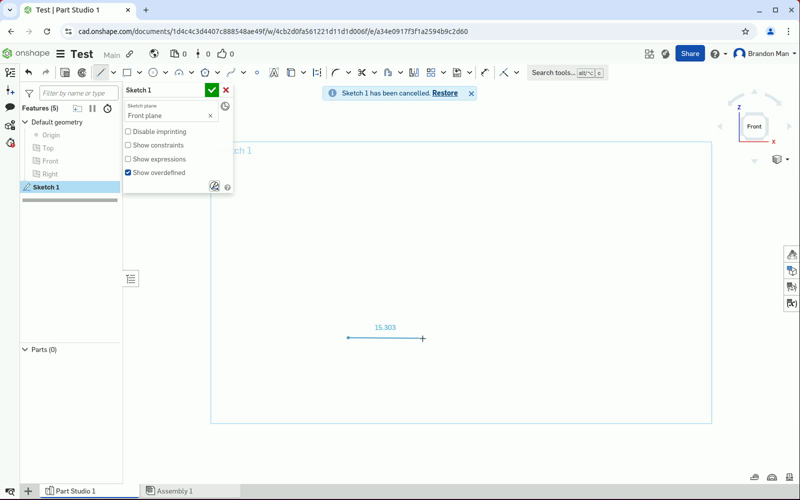
key_down(shift)
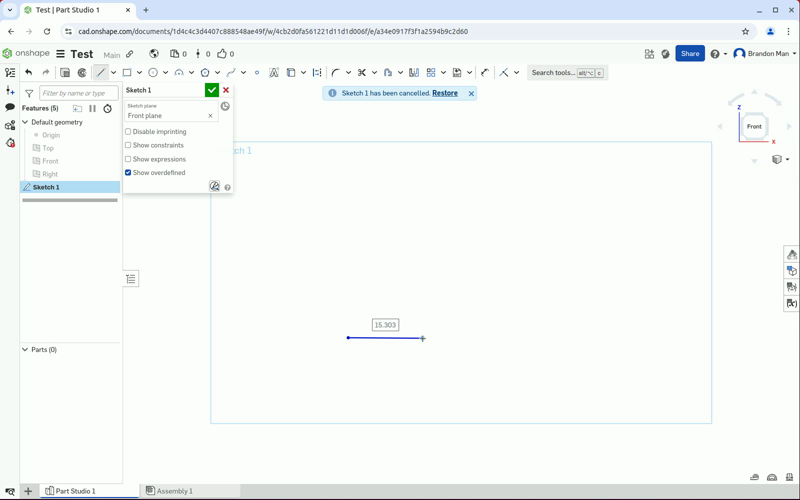
mouse_move(452, 338)
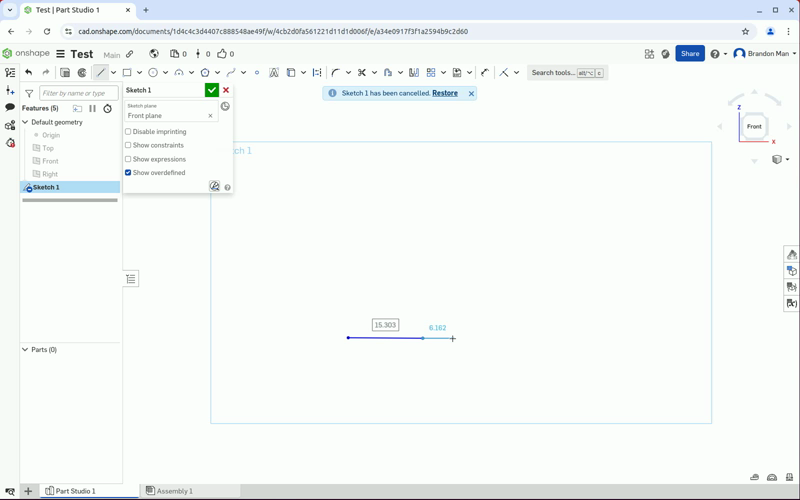
mouse_move(422, 300)
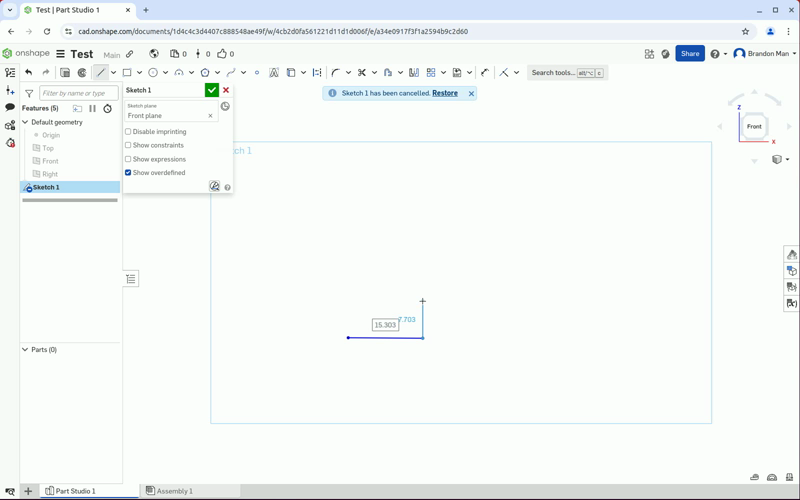
click(422, 300)
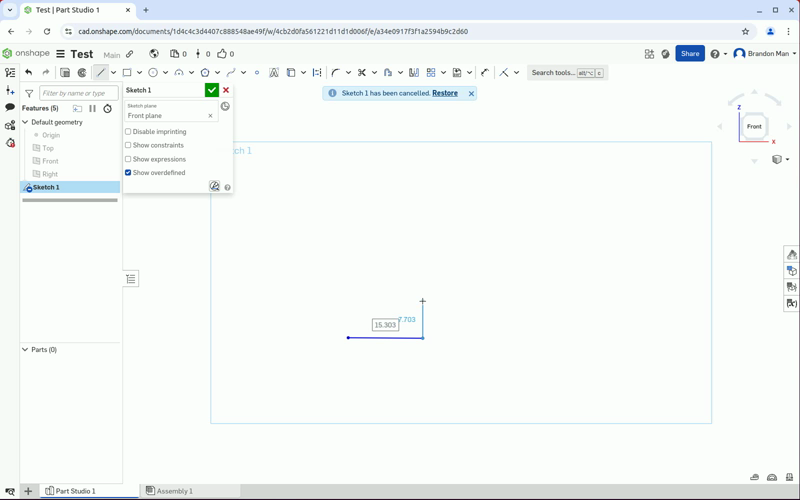
key_up(shift)
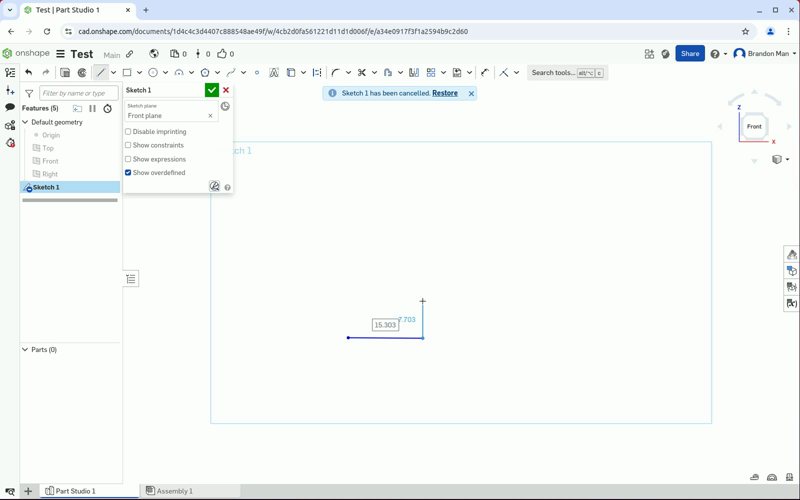
key_down(shift)
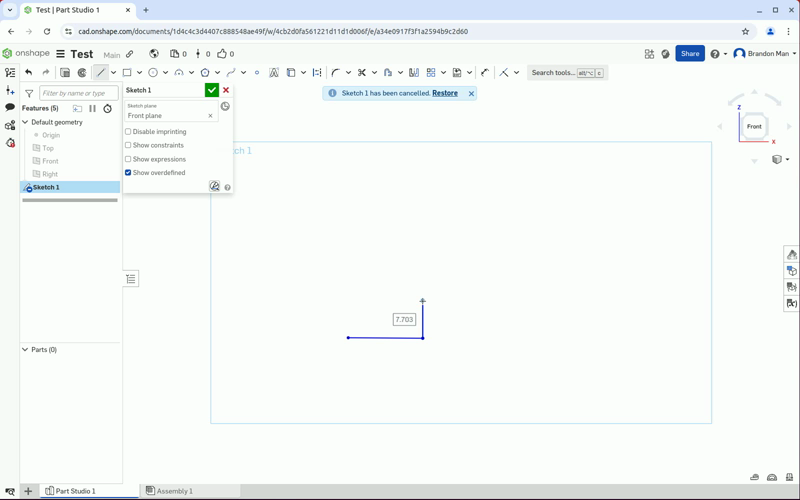
mouse_move(495, 300)
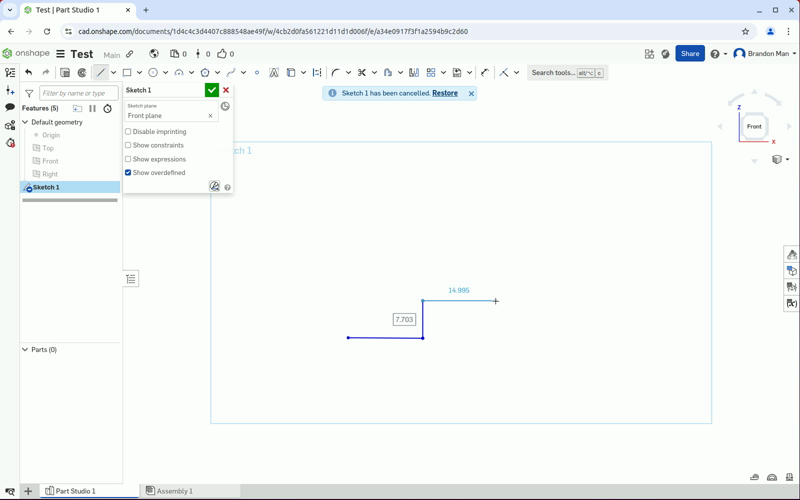
click(495, 300)
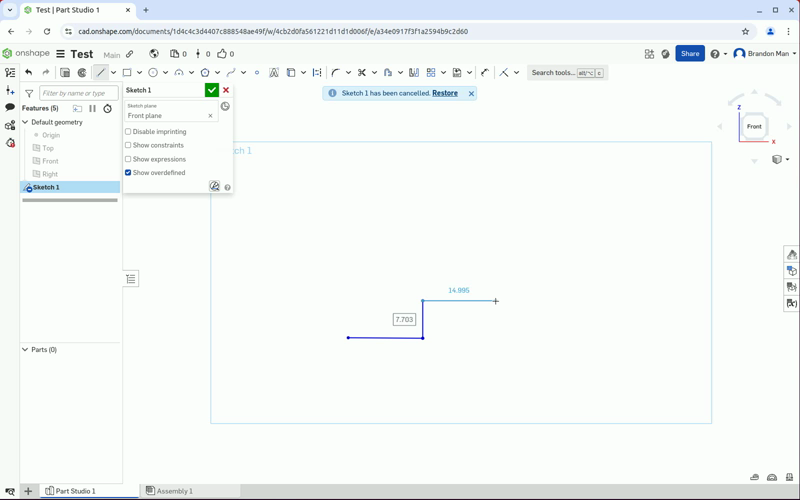
key_up(shift)
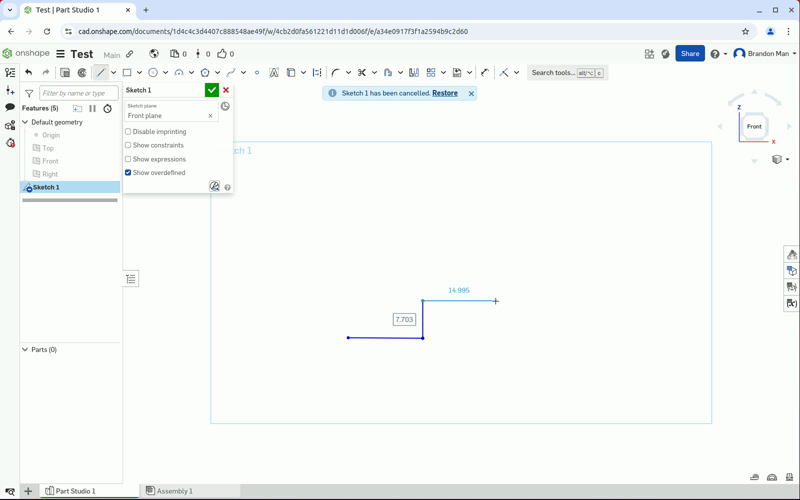
key_down(shift)
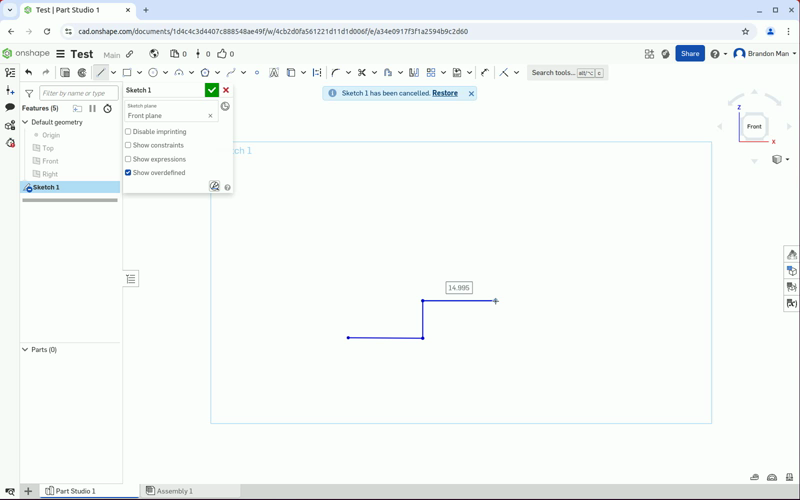
mouse_move(525, 300)
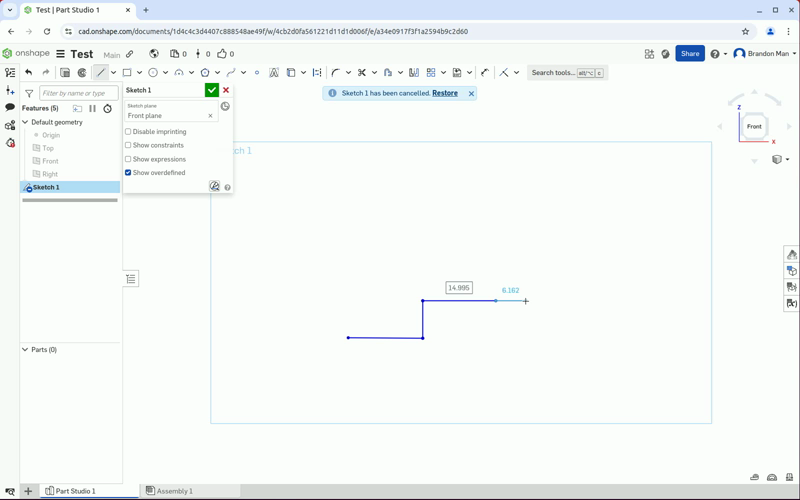
mouse_move(495, 263)
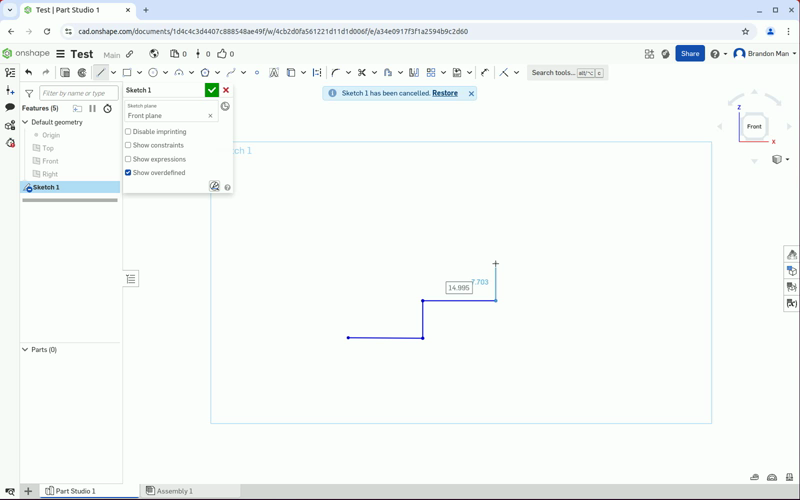
click(495, 263)
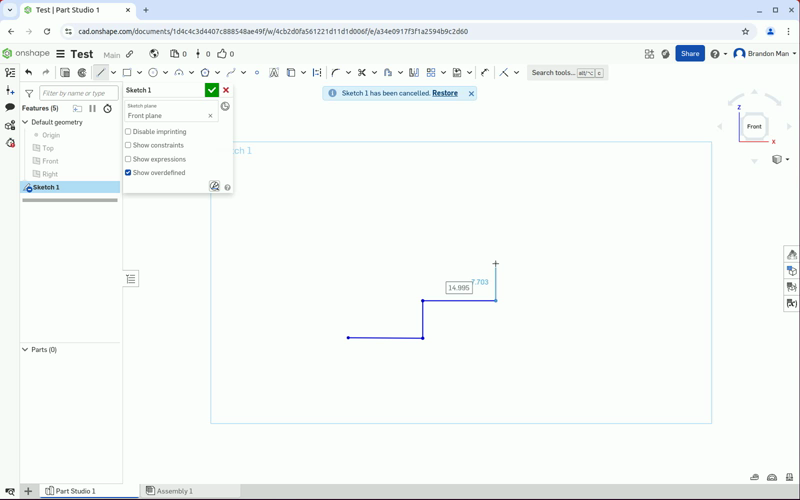
key_up(shift)
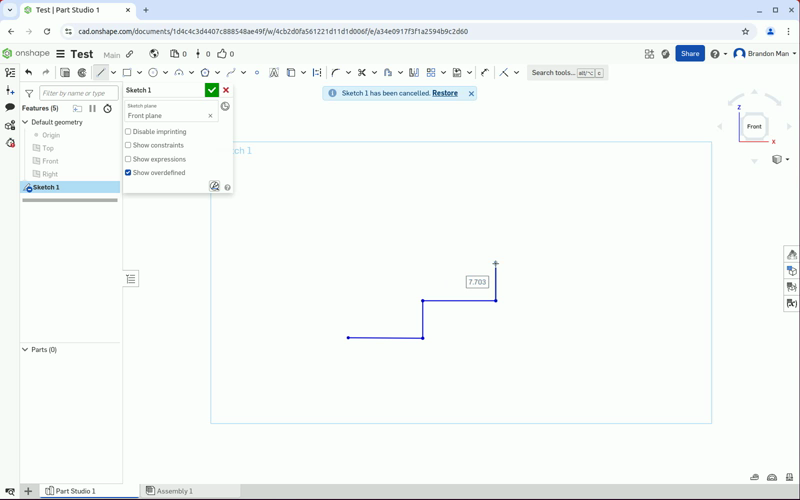
key_down(shift)
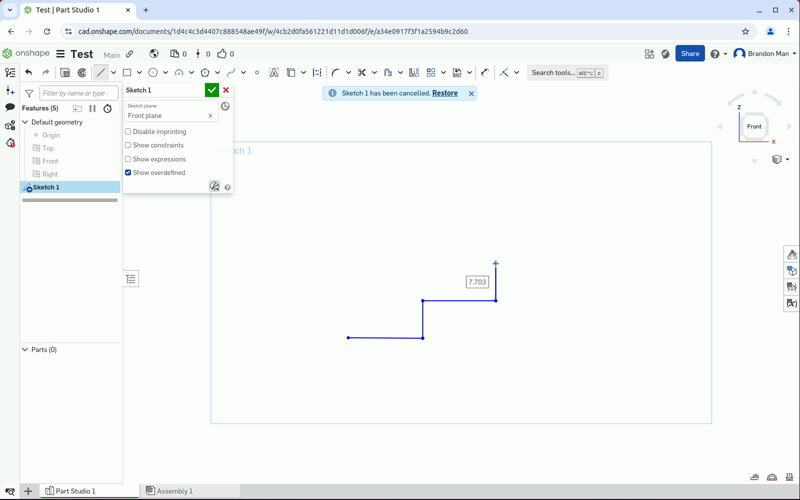
mouse_move(348, 263)
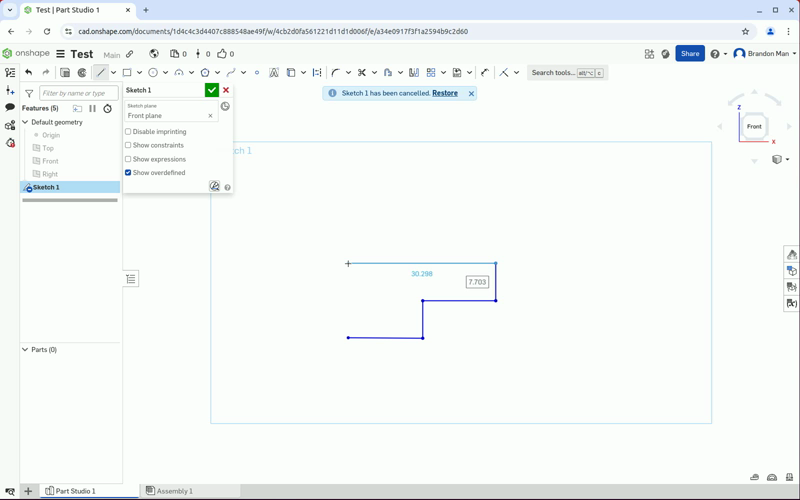
click(348, 263)
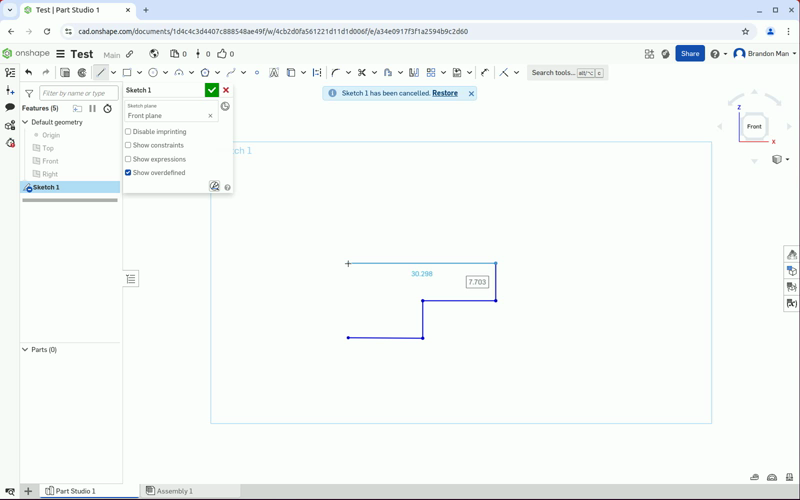
key_up(shift)
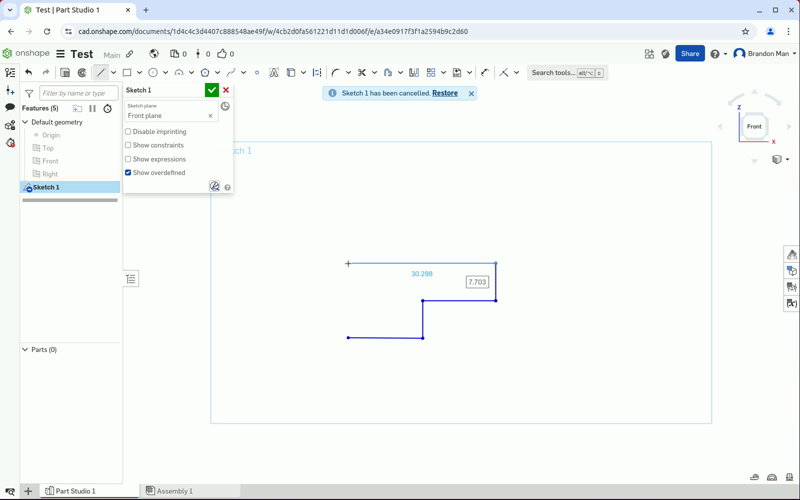
key_down(shift)
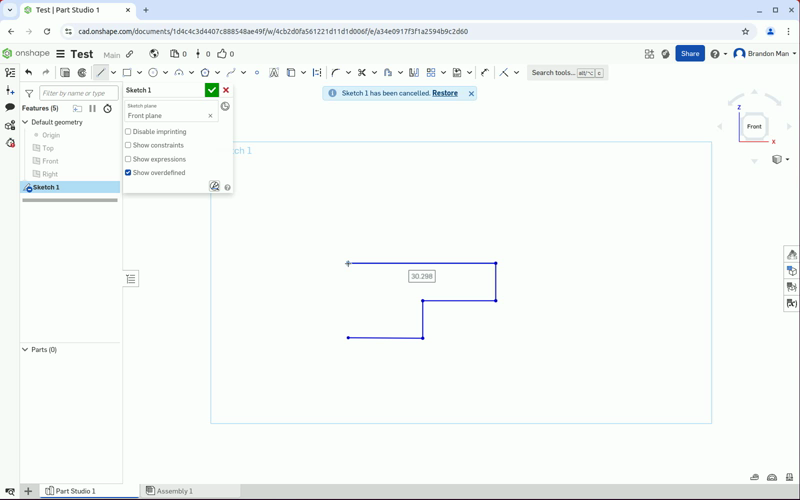
mouse_move(348, 337)
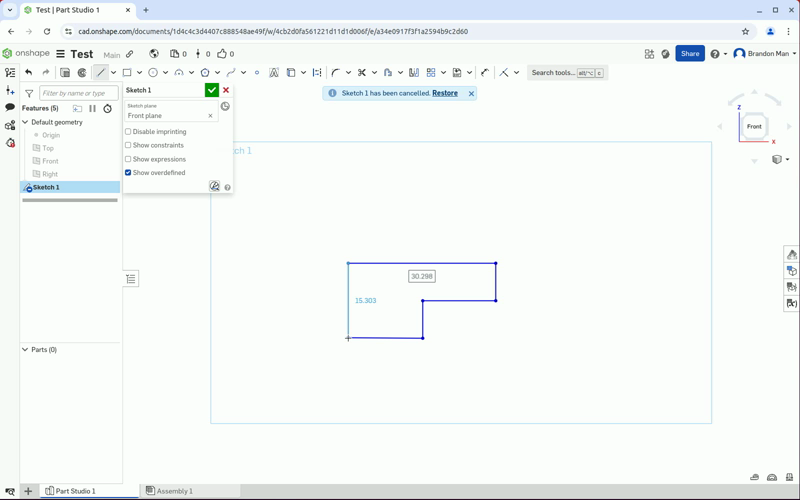
key_up(shift)
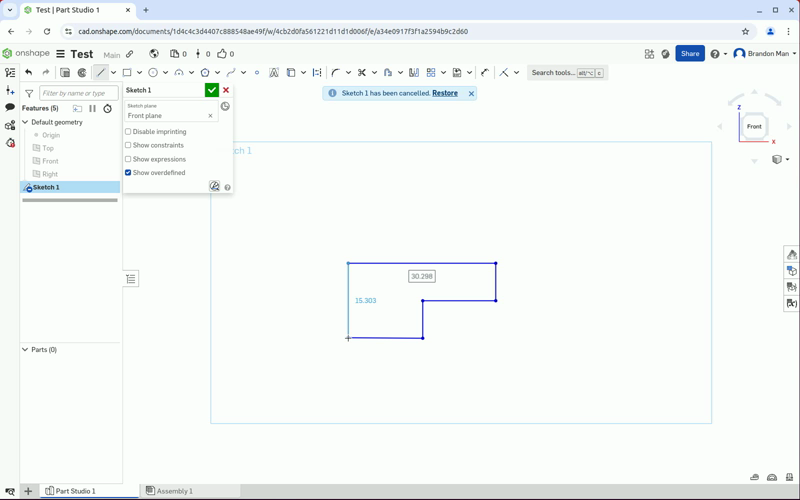
click(348, 337)
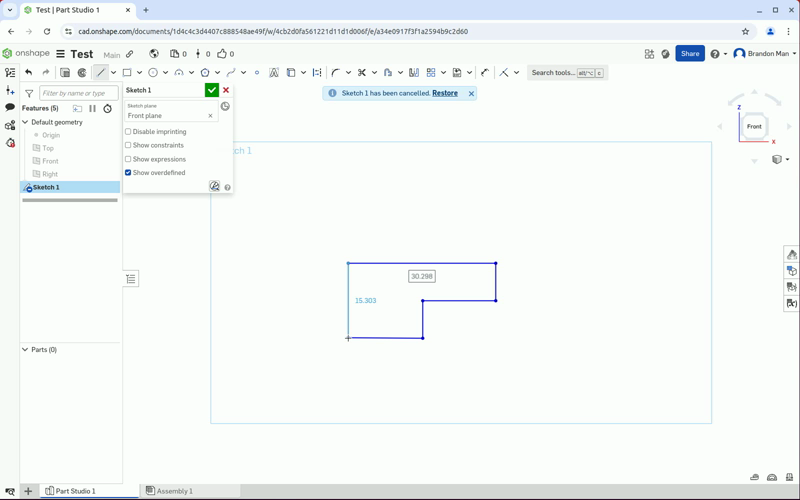
key(esc)
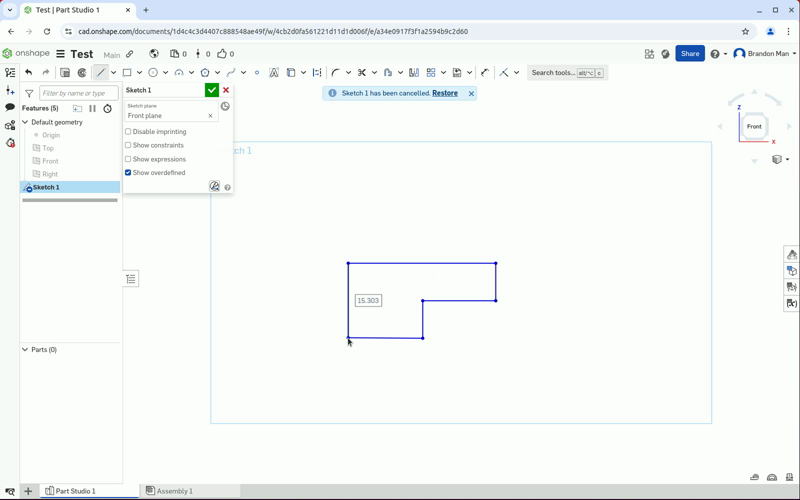
mouse_move(473, 284)
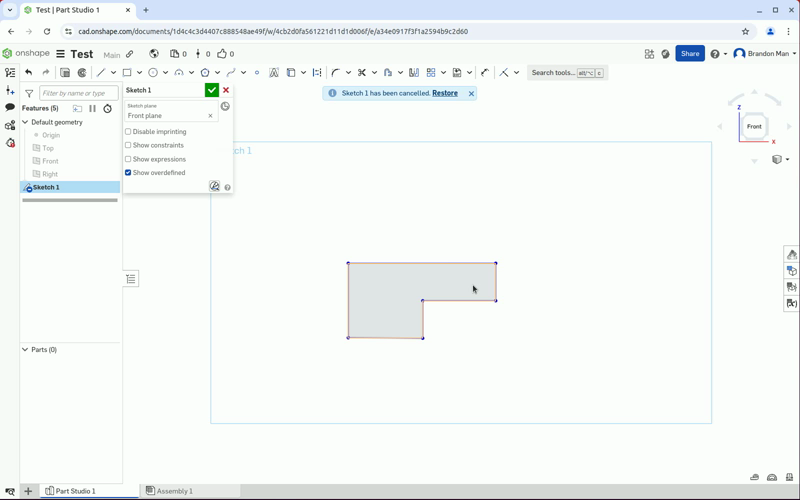
click(473, 284)
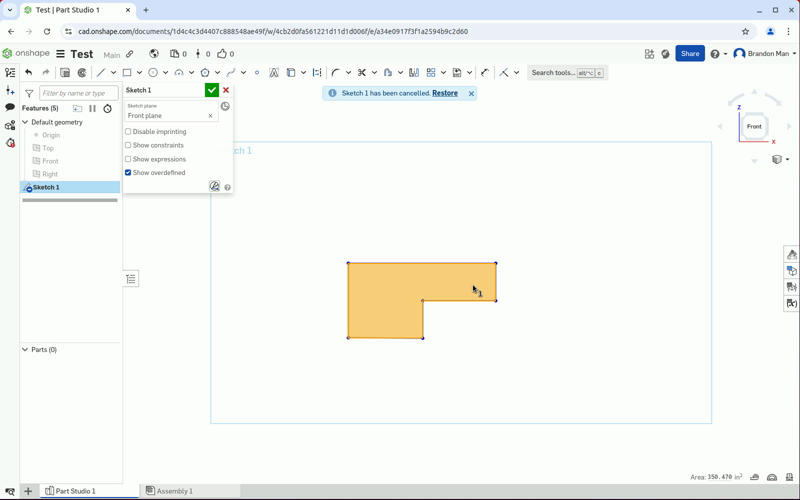
mouse_move(73, 352)
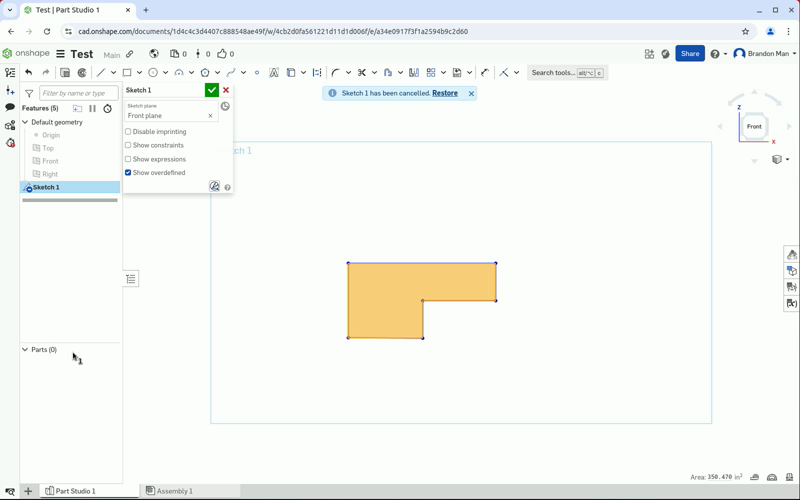
key(shift+y)
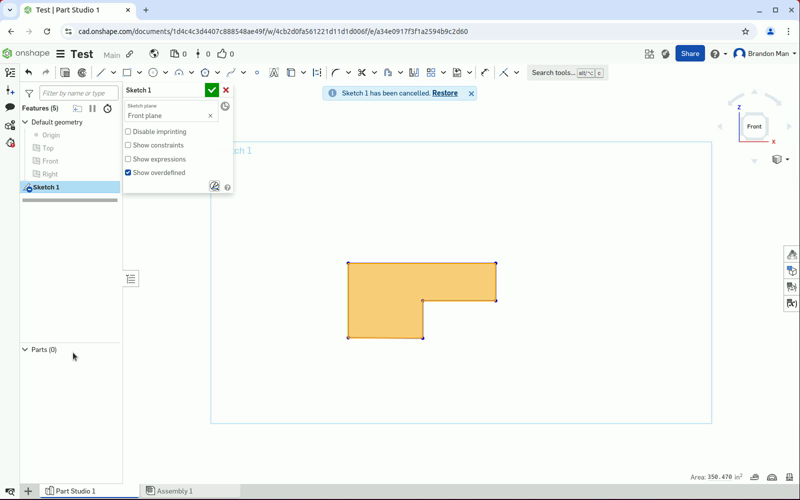
key(shift+e)
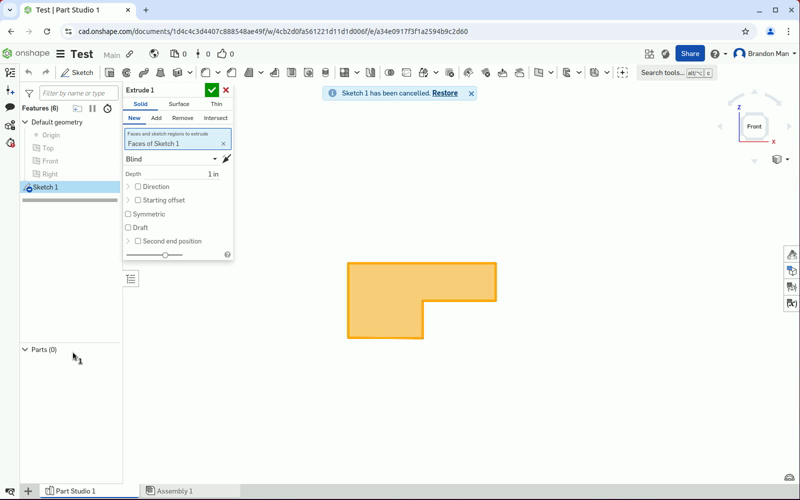
mouse_move(143, 106)
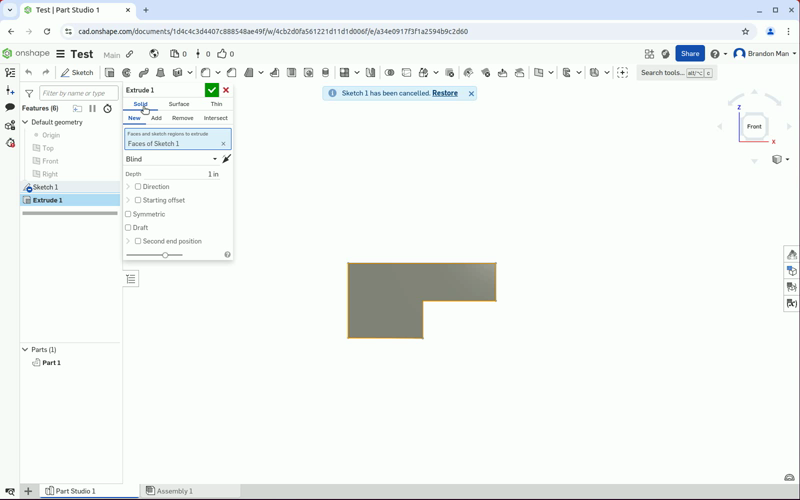
click(143, 106)
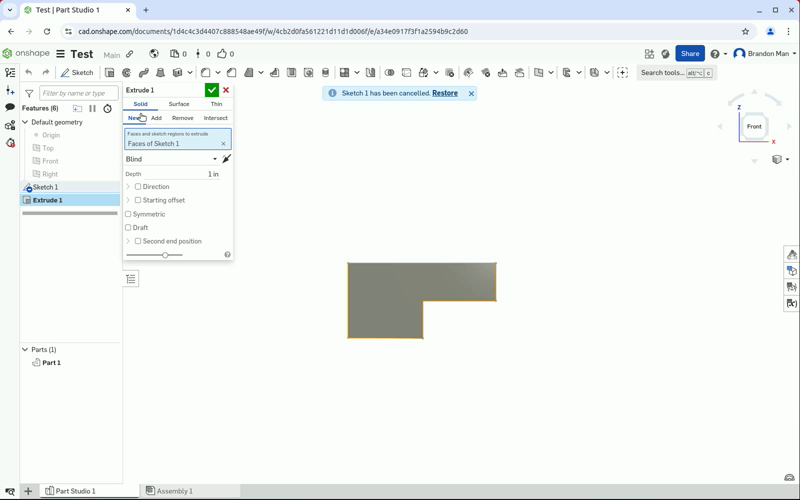
mouse_move(137, 120)
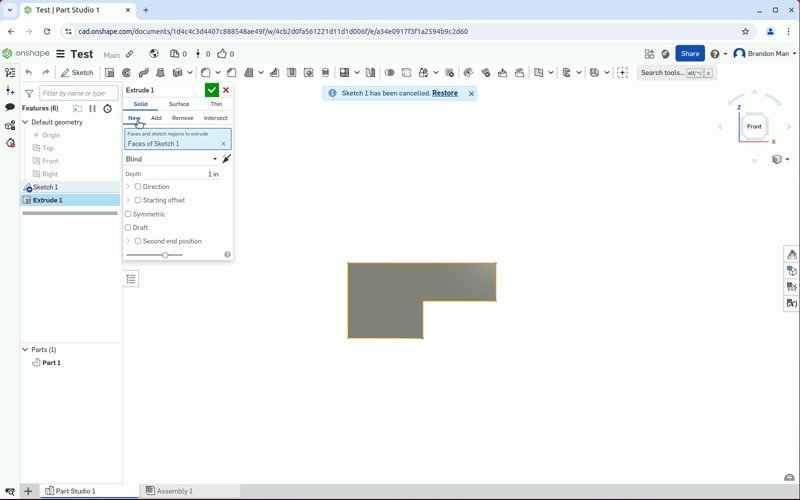
click(137, 120)
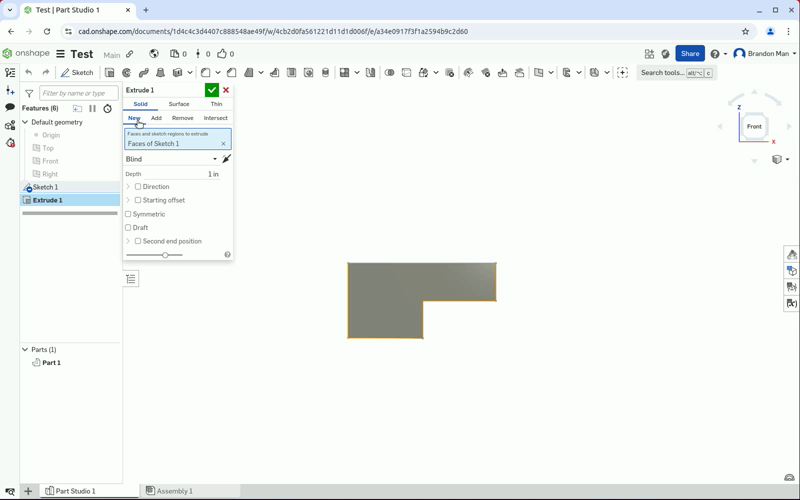
key(tab, 4)
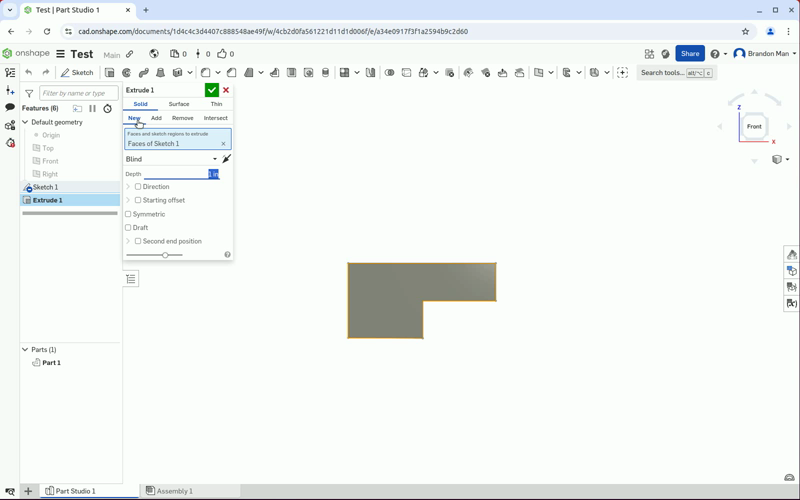
text(22.868)
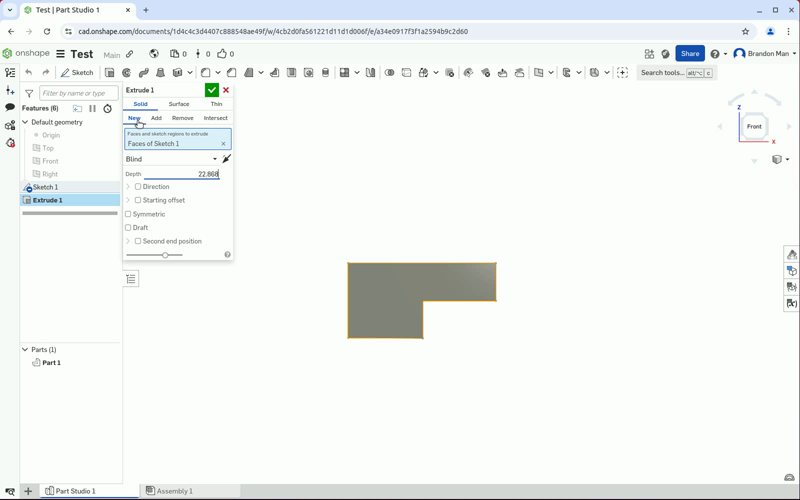
key(enter)
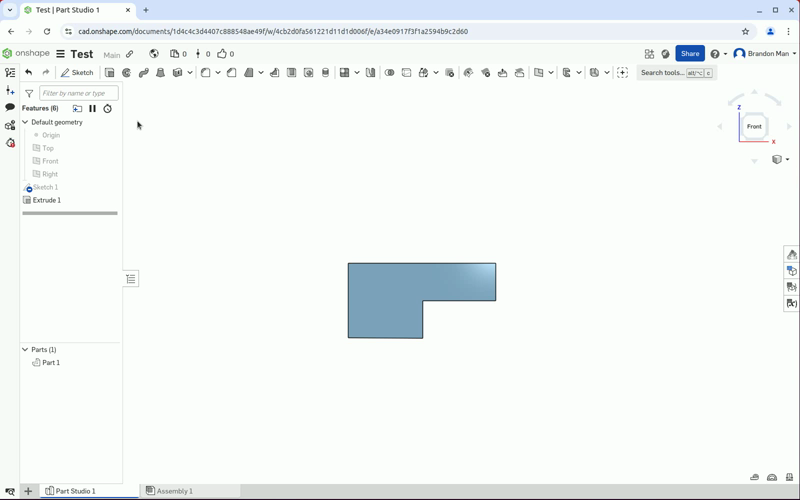
key(shift+h)
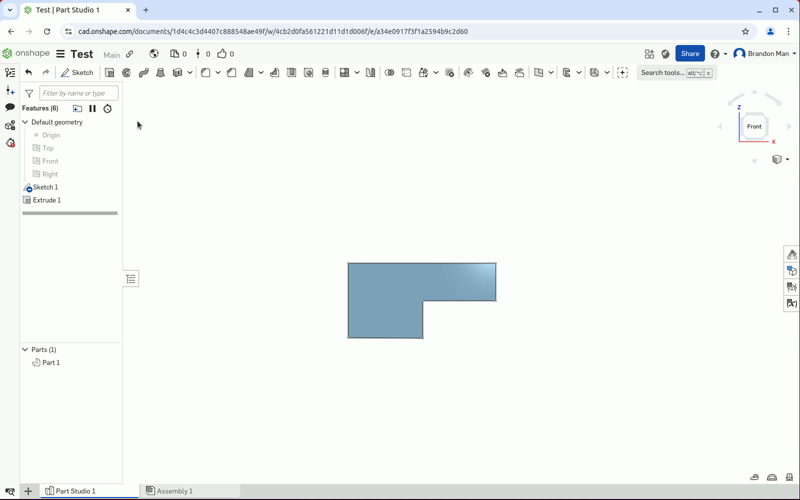
key(shift+h)
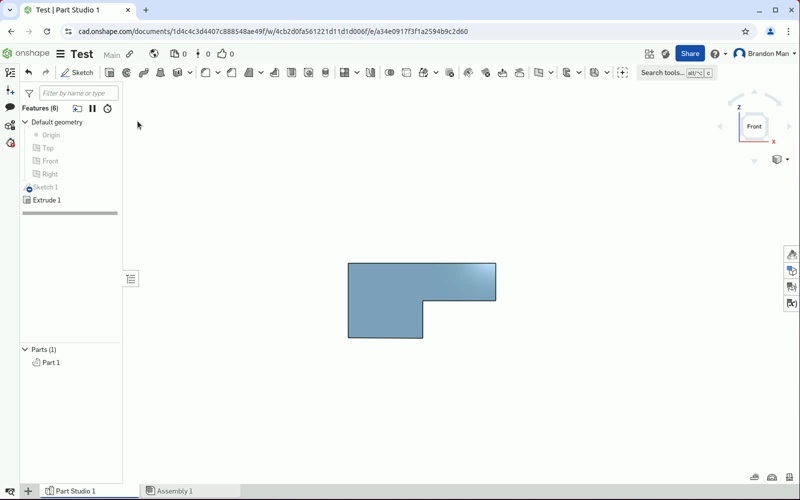
mouse_move(73, 189)
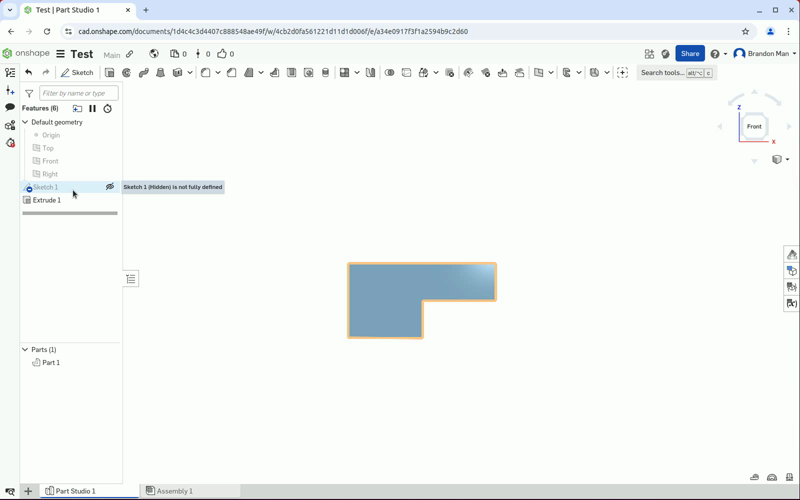
click(73, 189)
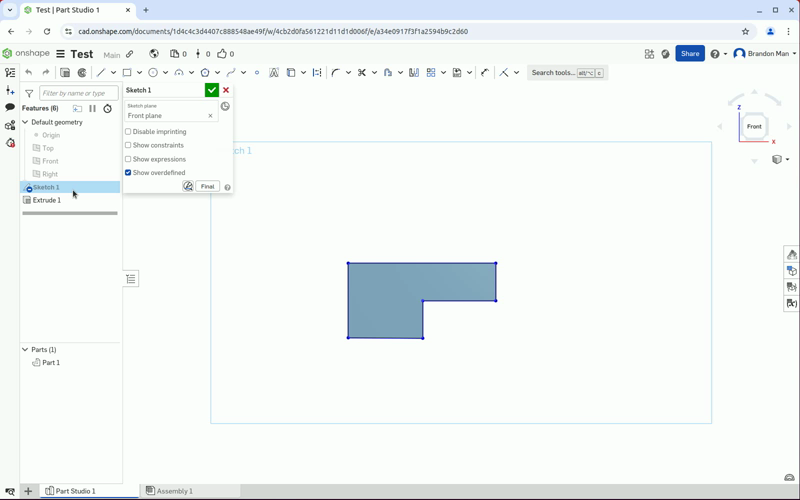
mouse_move(229, 92)
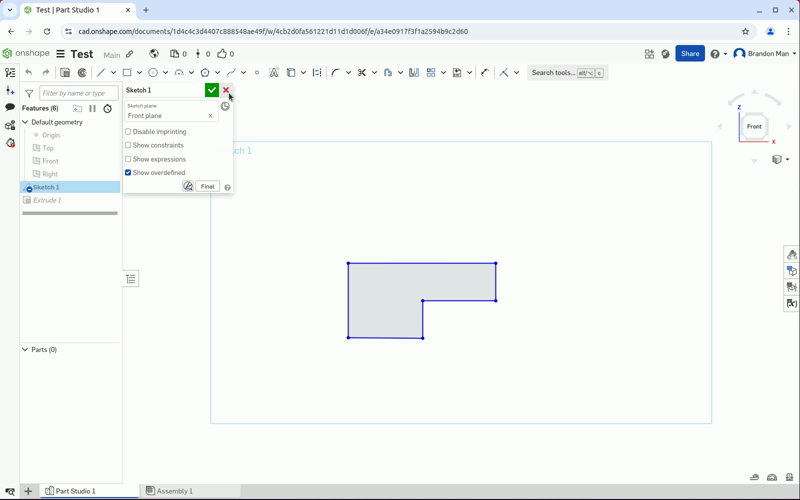
click(229, 92)
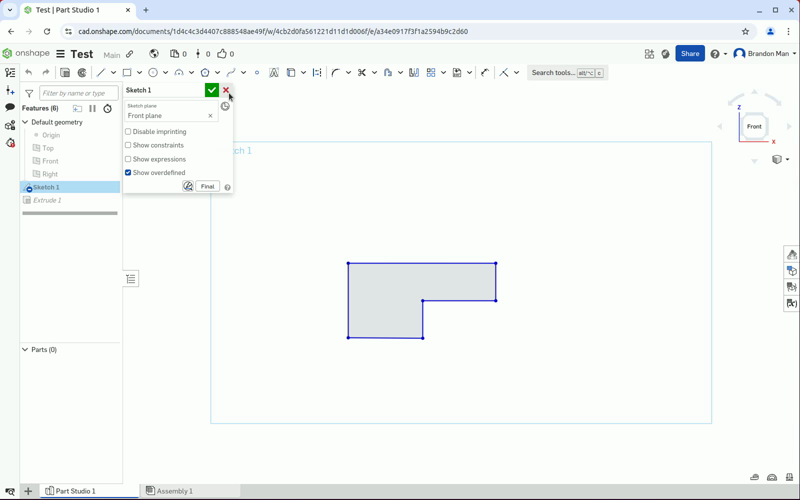
key(shift+s)
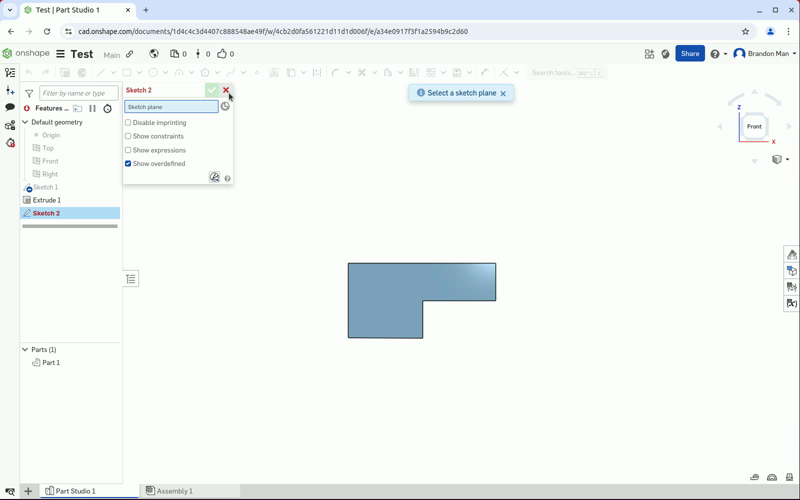
mouse_move(73, 163)
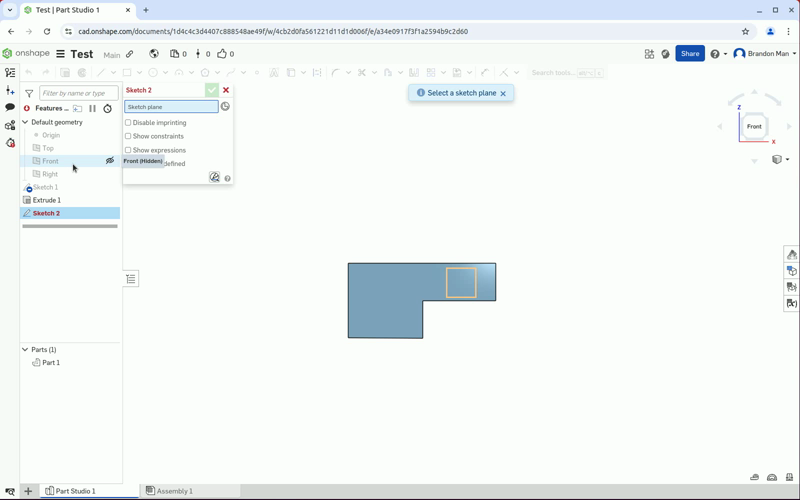
click(73, 163)
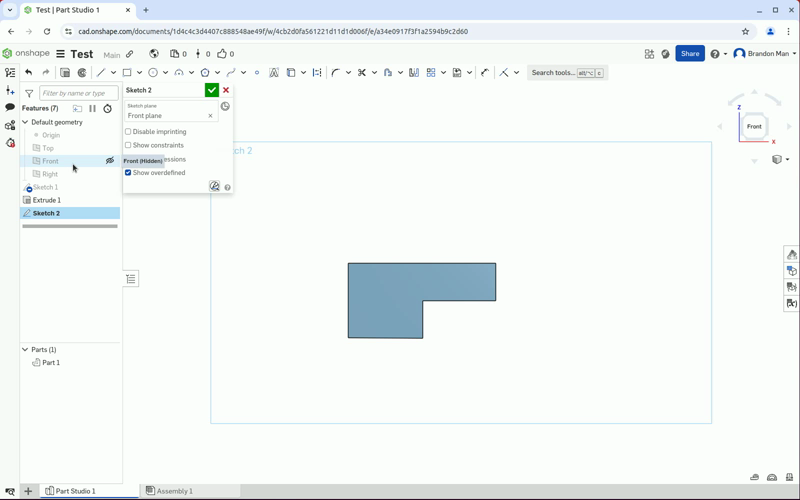
mouse_move(73, 352)
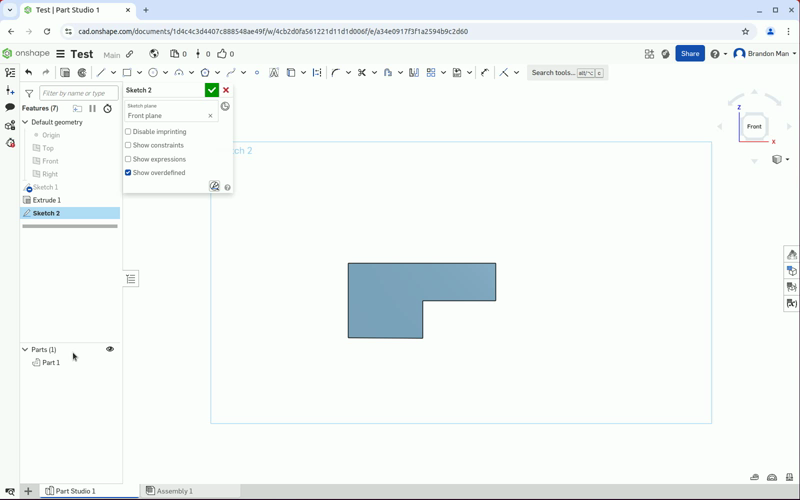
key(y)
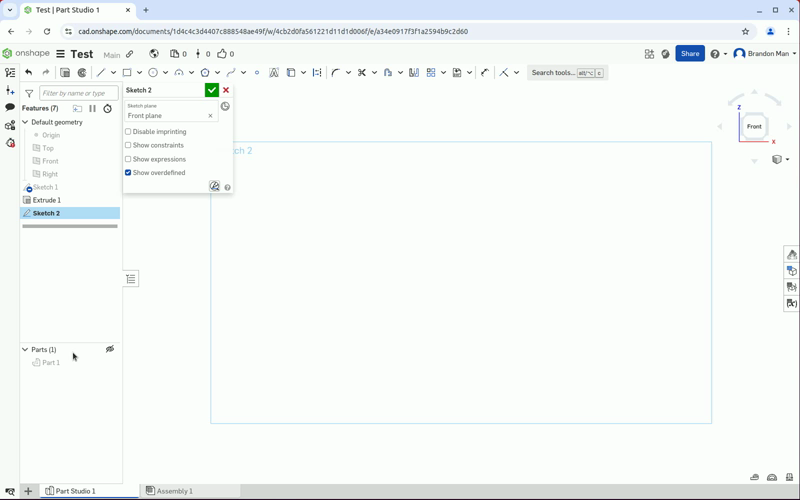
key(l)
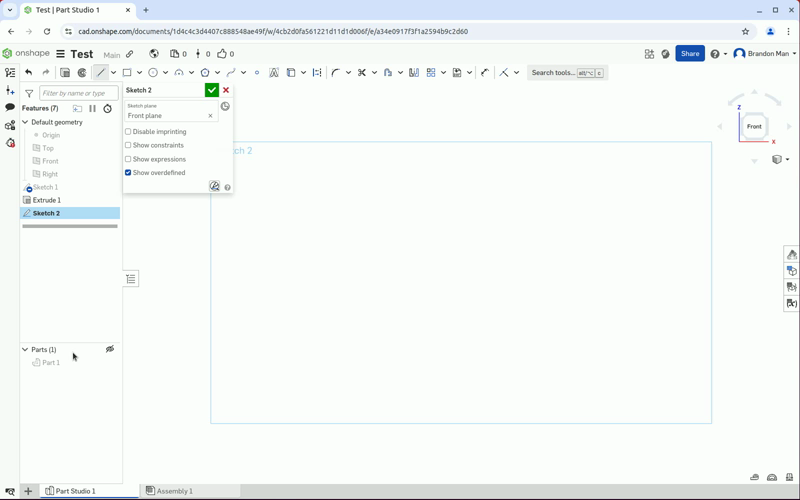
key_down(shift)
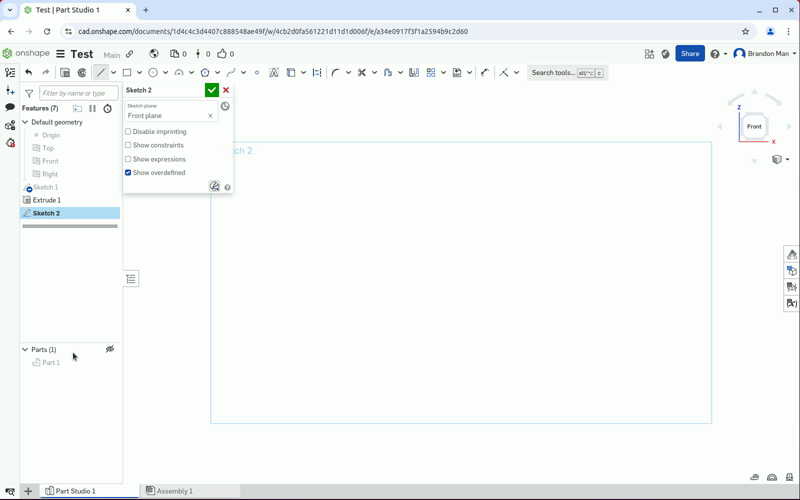
mouse_move(348, 337)
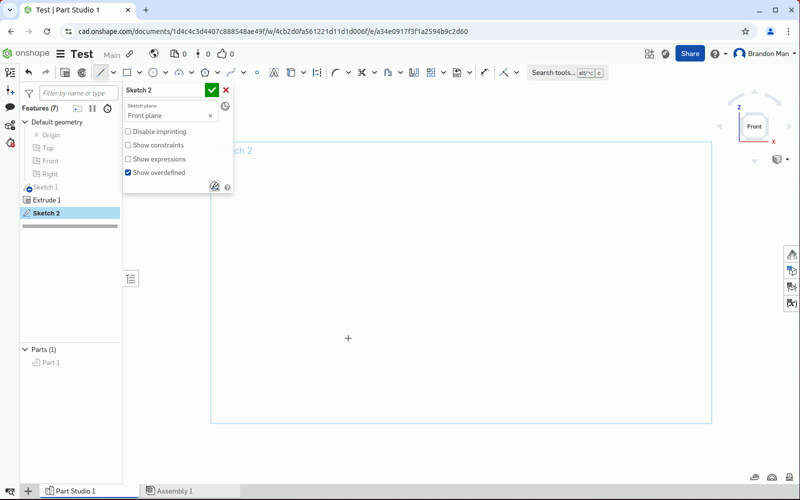
click(348, 337)
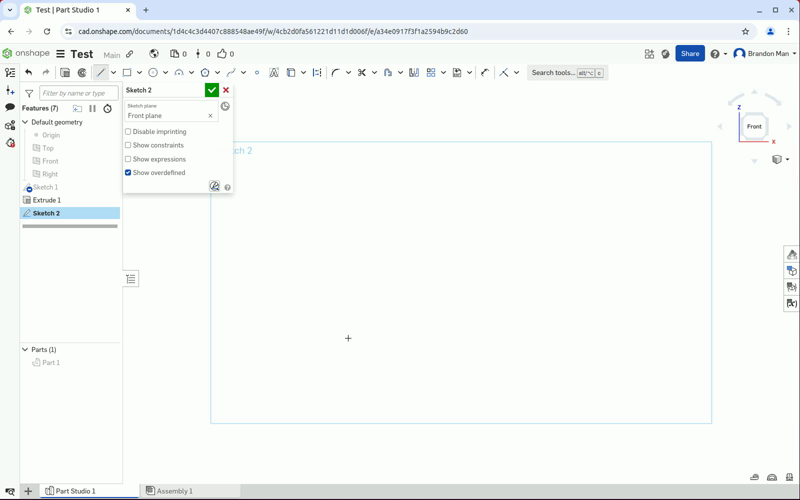
key_up(shift)
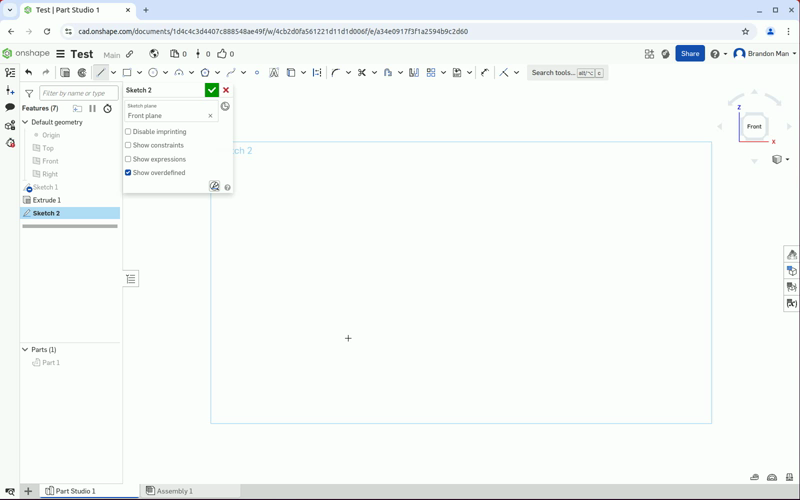
key_down(shift)
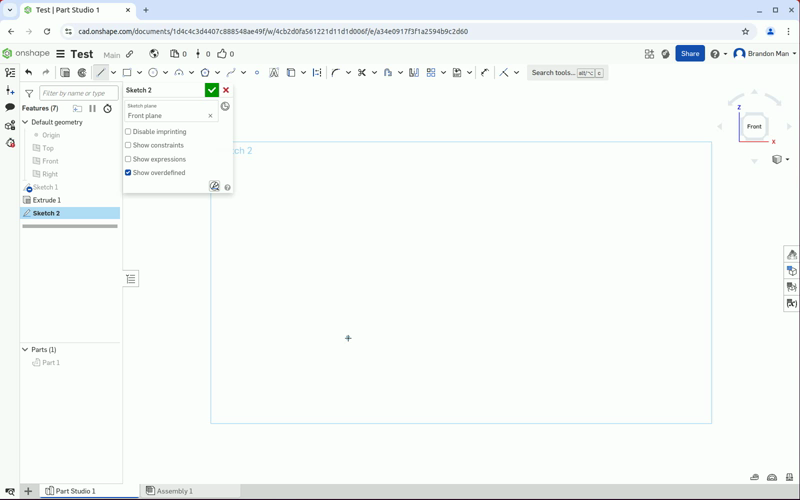
mouse_move(422, 338)
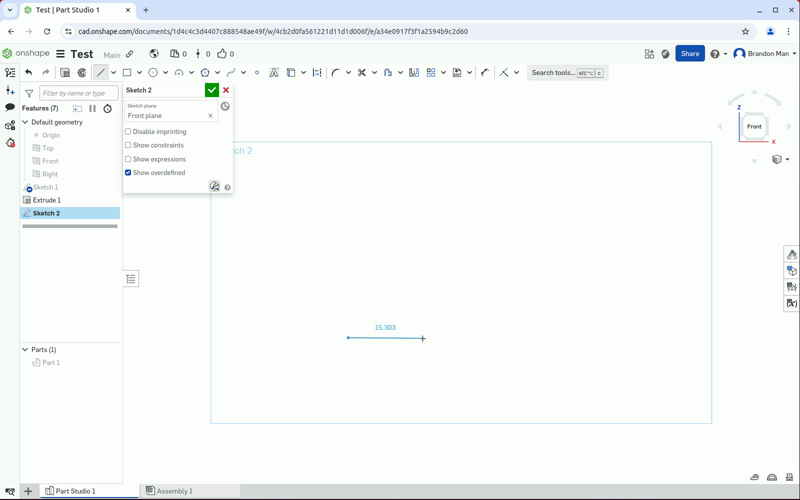
click(422, 338)
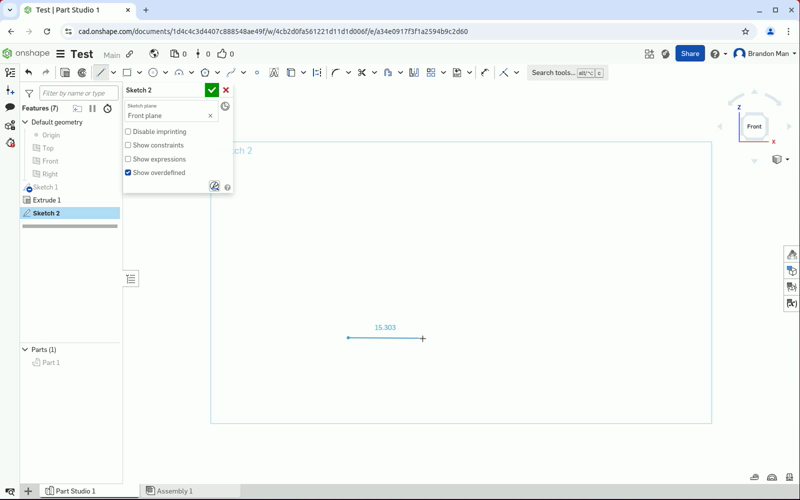
key_up(shift)
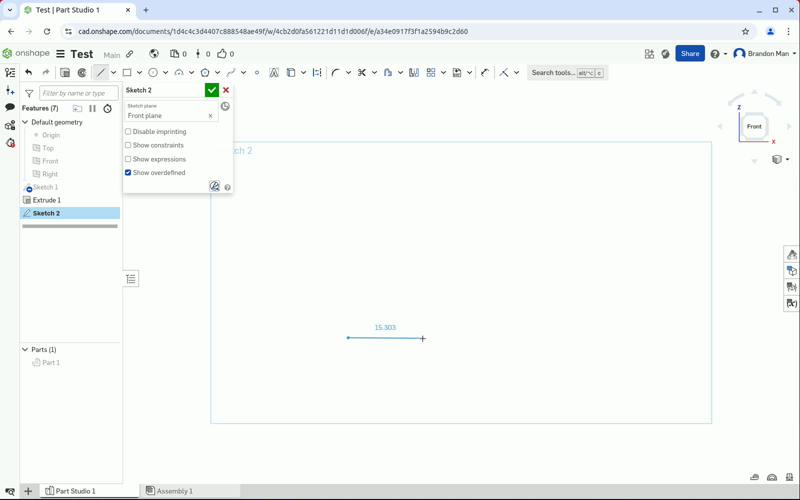
key_down(shift)
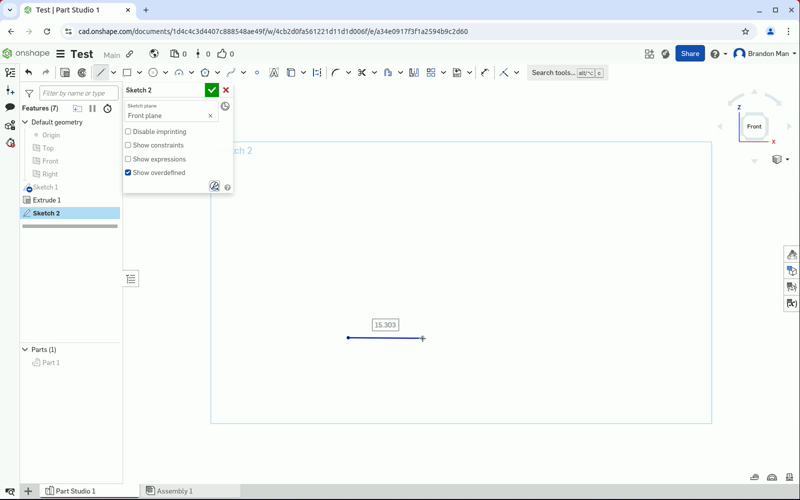
mouse_move(452, 338)
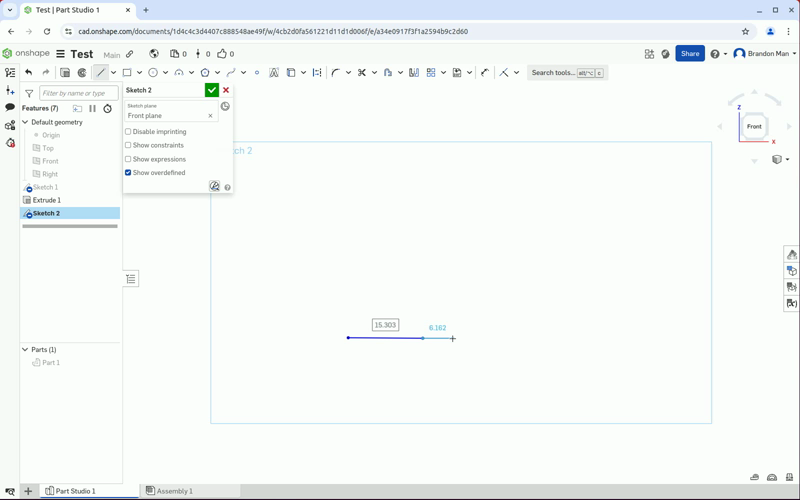
mouse_move(422, 300)
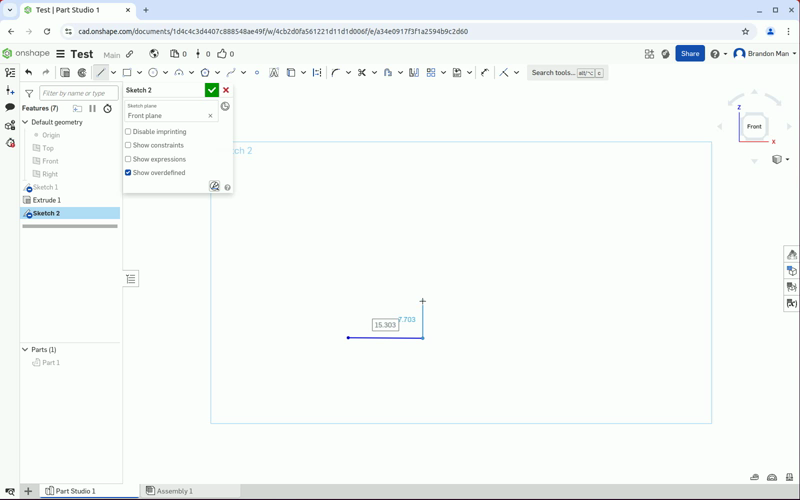
click(422, 300)
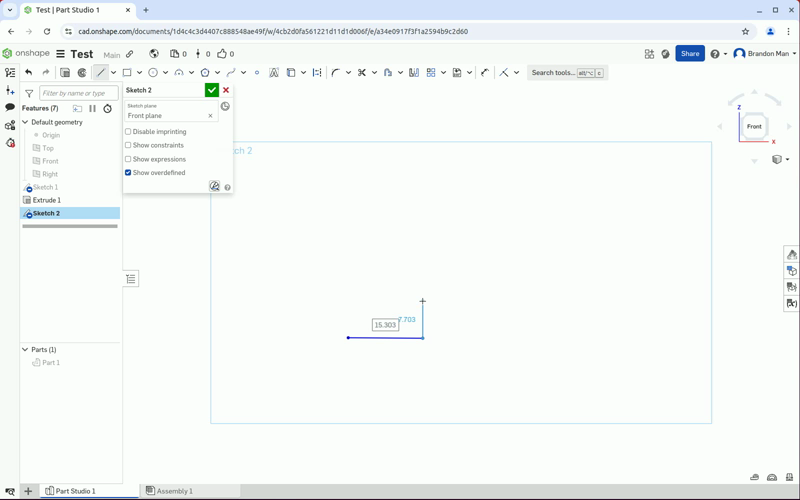
key_up(shift)
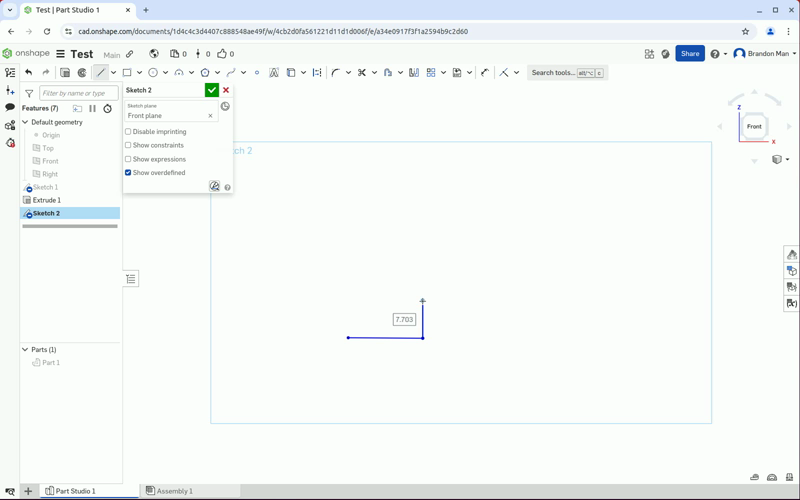
key_down(shift)
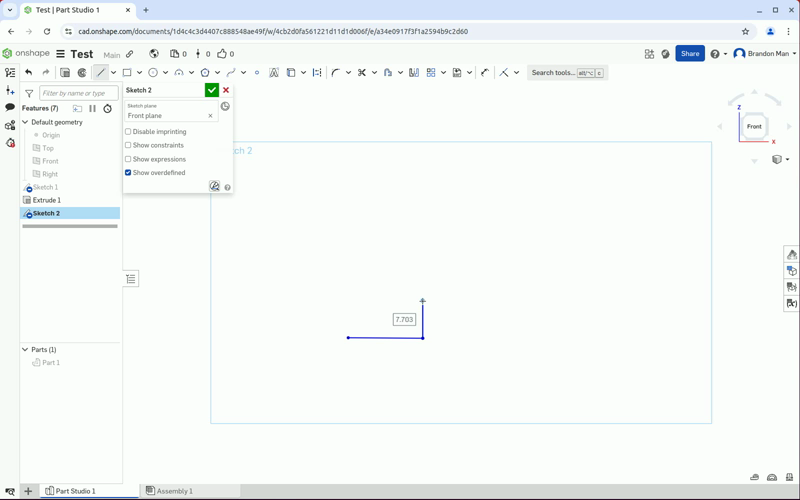
mouse_move(495, 300)
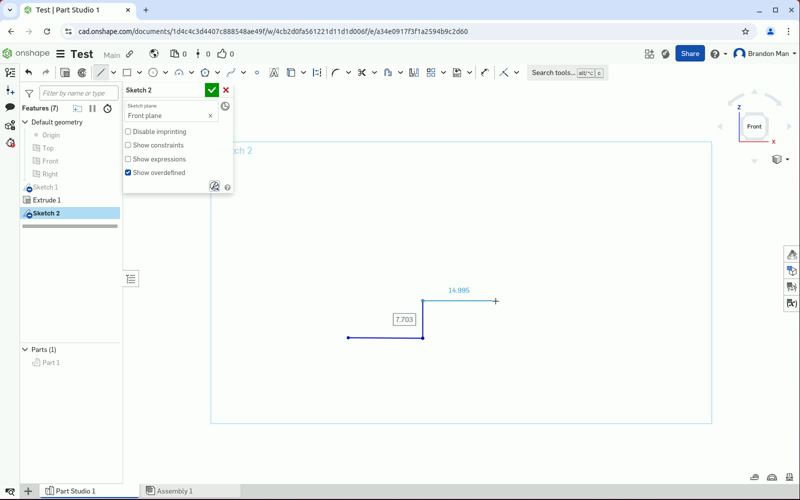
click(495, 300)
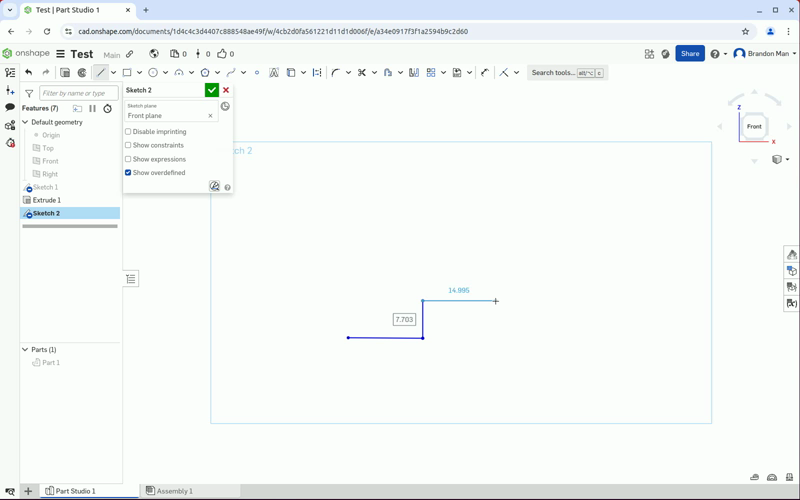
key_up(shift)
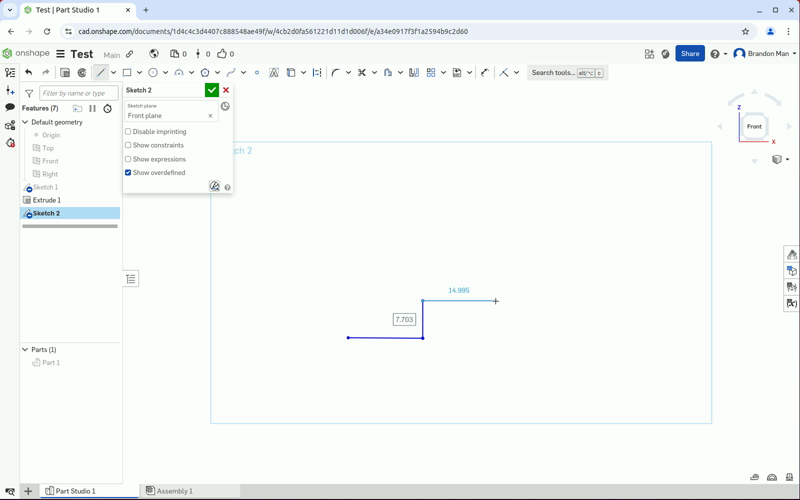
key_down(shift)
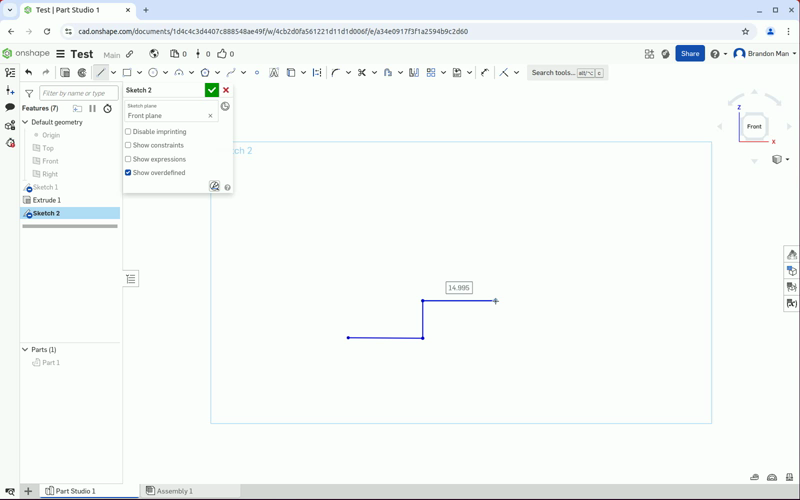
mouse_move(525, 300)
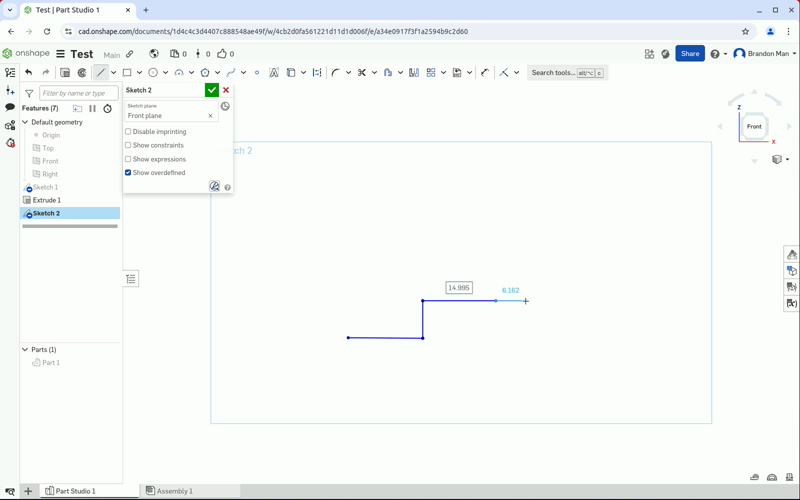
mouse_move(495, 263)
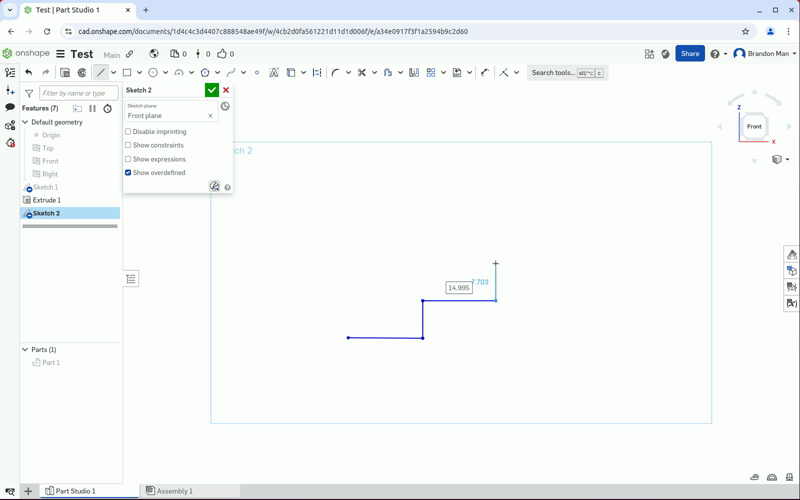
click(495, 263)
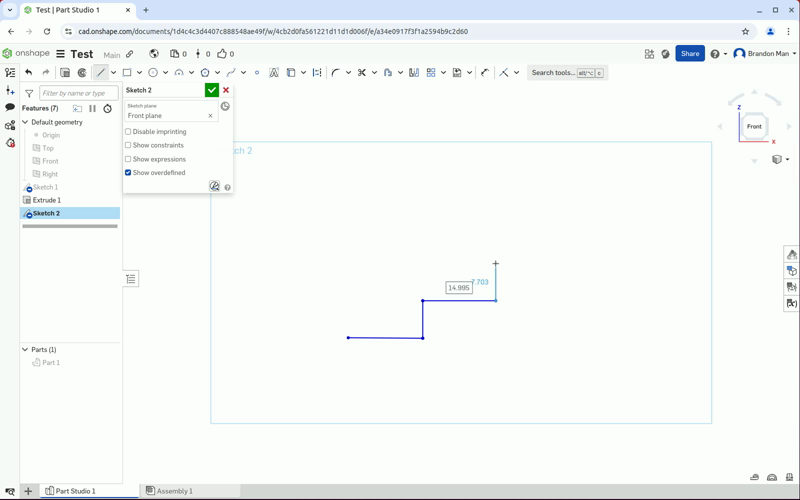
key_up(shift)
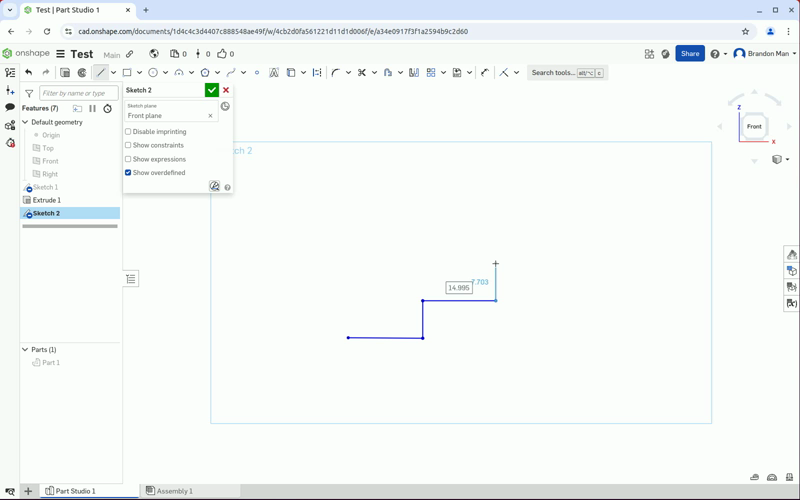
key_down(shift)
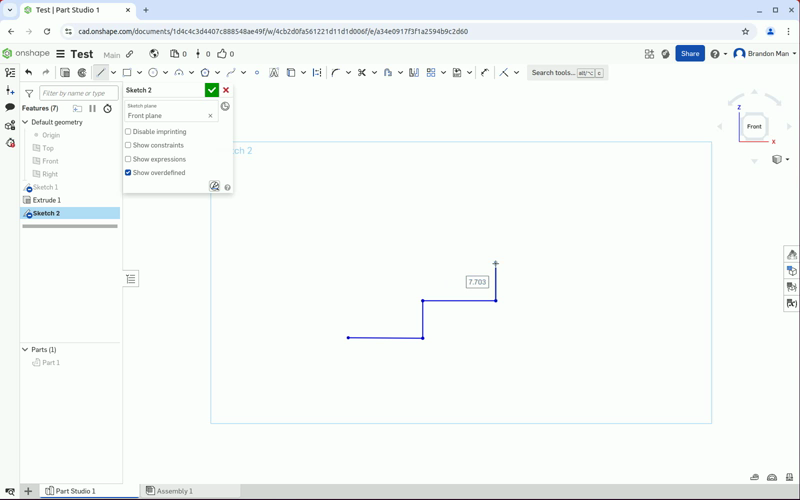
mouse_move(348, 263)
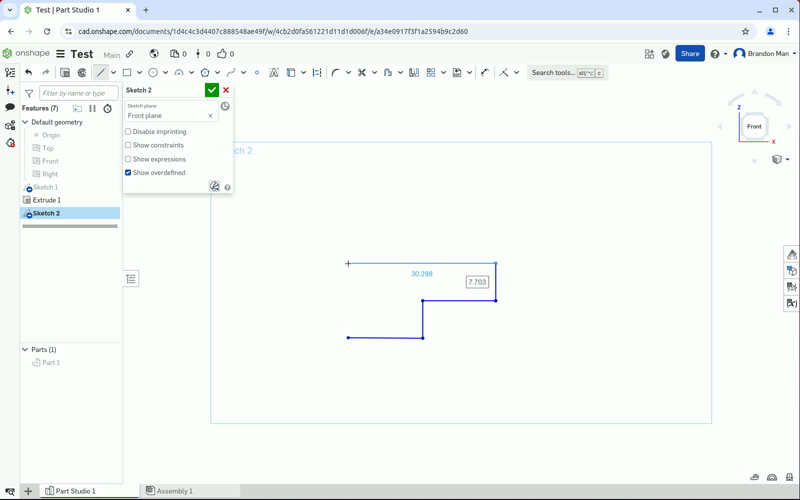
click(348, 263)
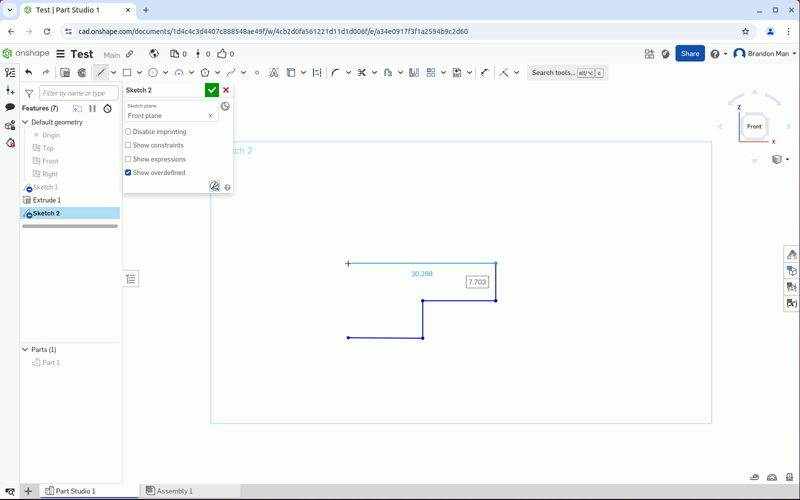
key_up(shift)
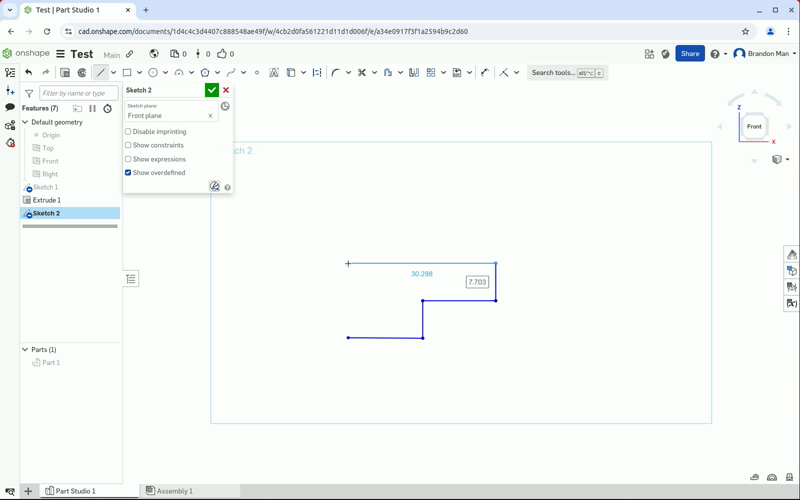
key_down(shift)
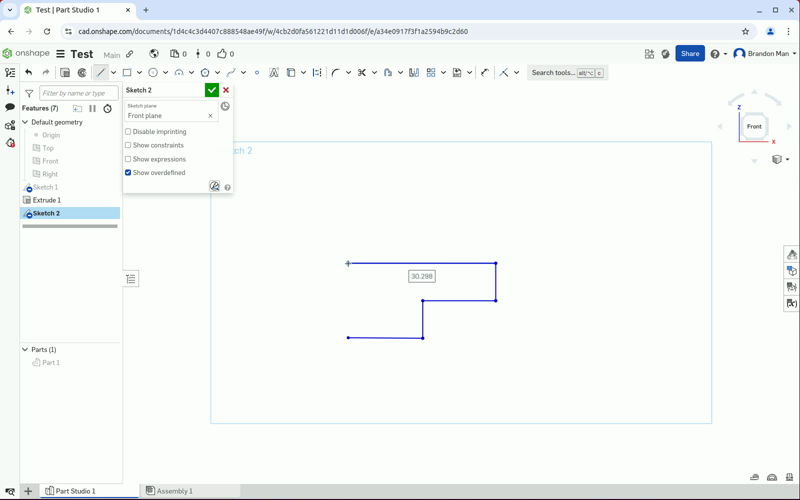
mouse_move(348, 337)
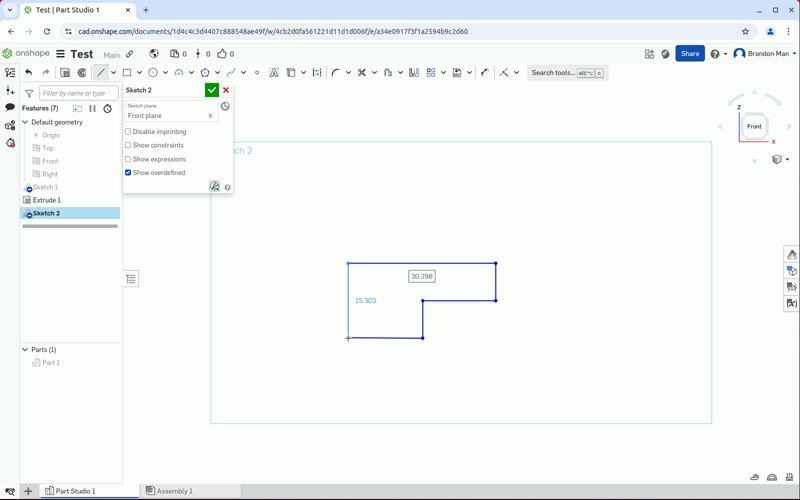
key_up(shift)
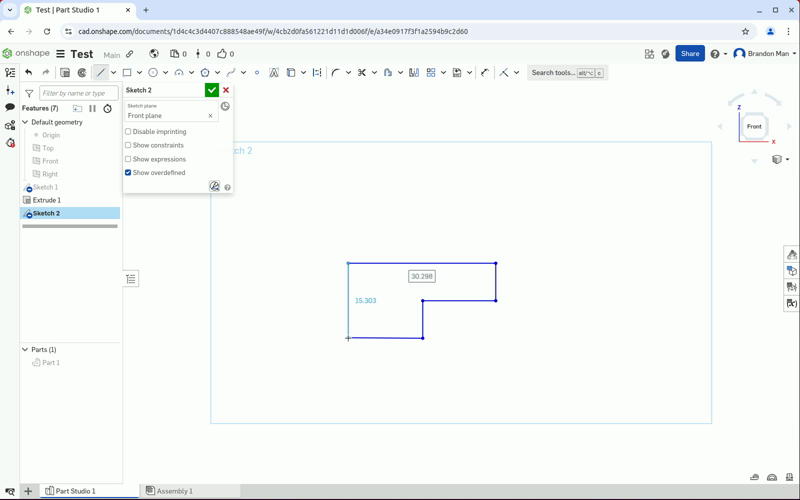
click(348, 337)
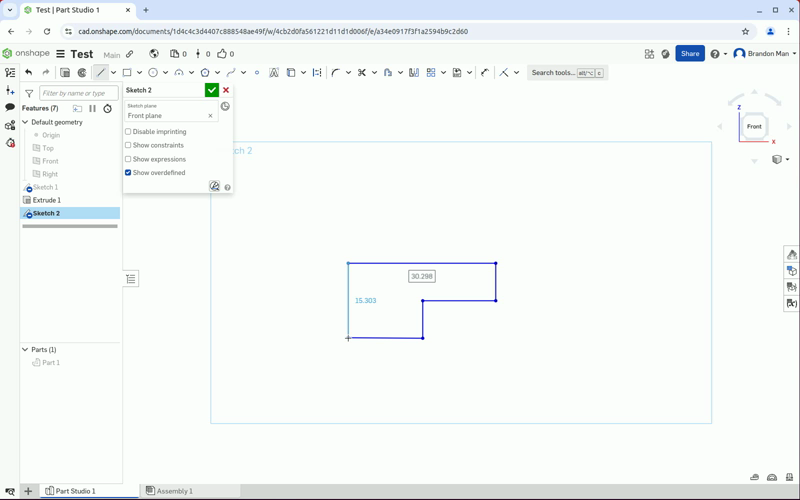
key(esc)
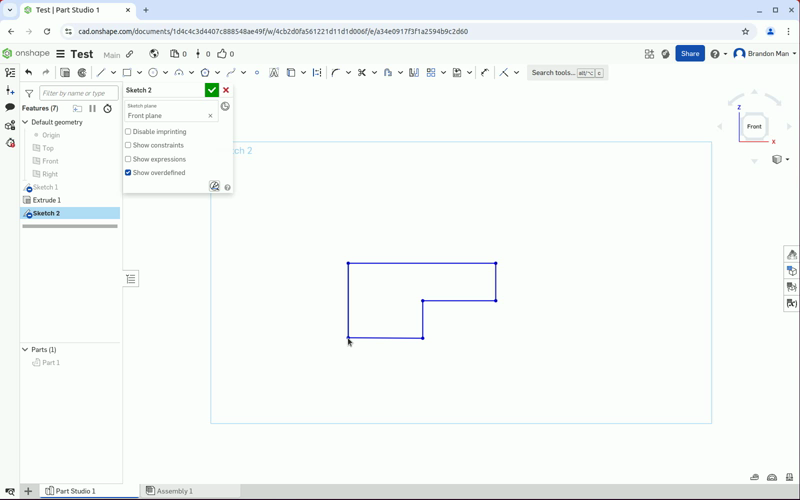
mouse_move(401, 276)
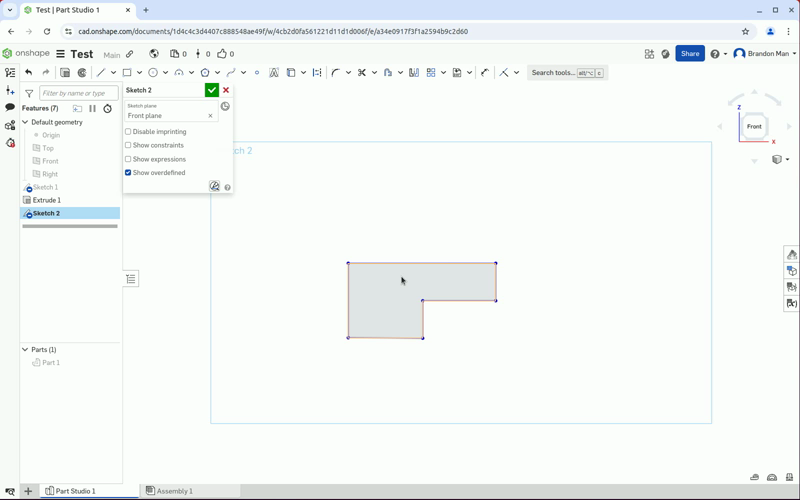
click(401, 276)
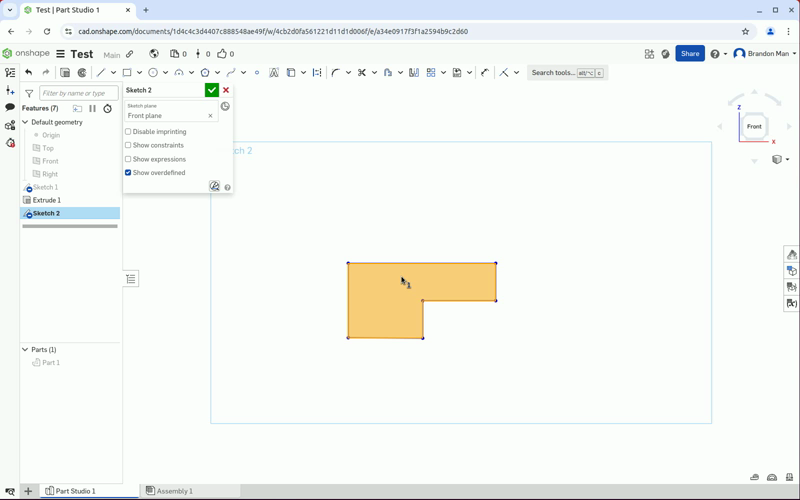
mouse_move(73, 352)
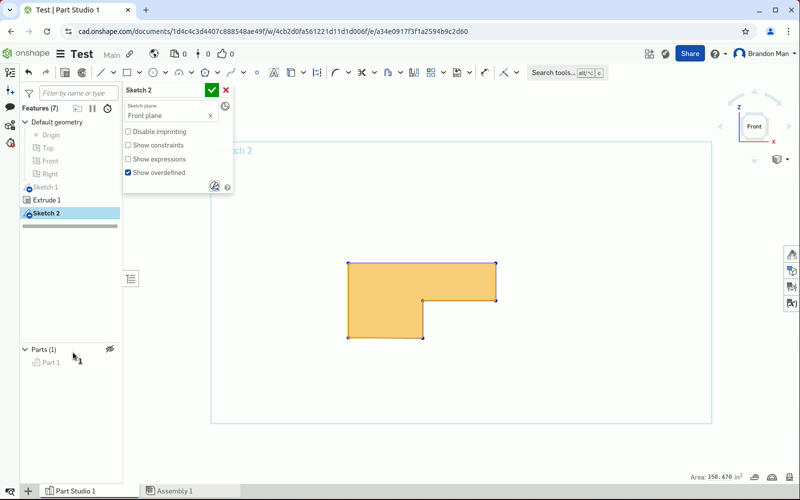
key(shift+y)
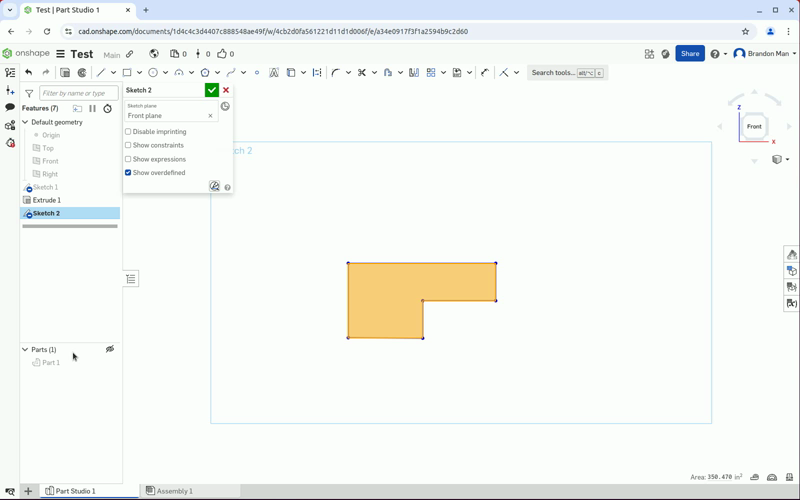
key(shift+e)
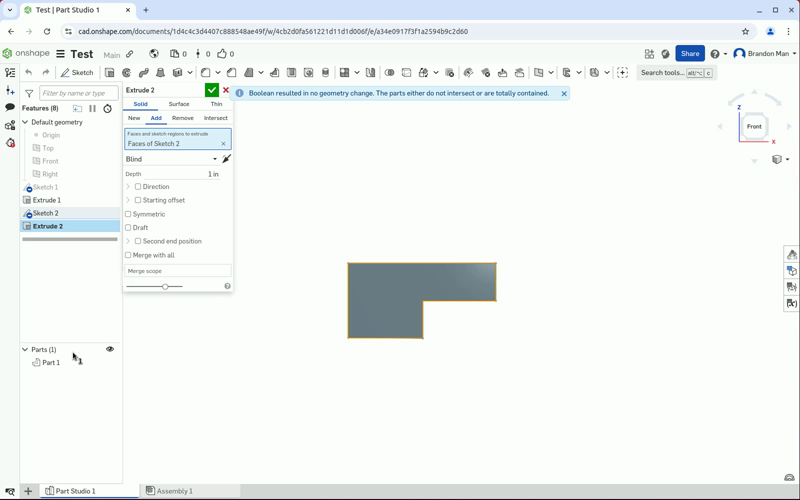
mouse_move(143, 106)
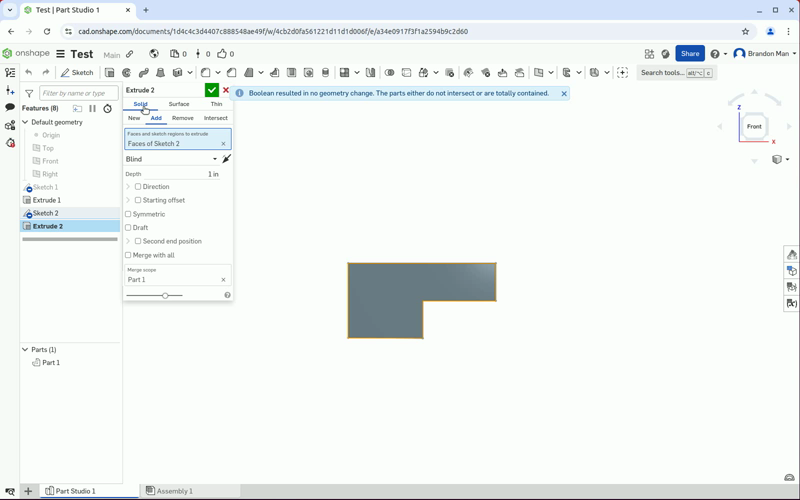
click(143, 106)
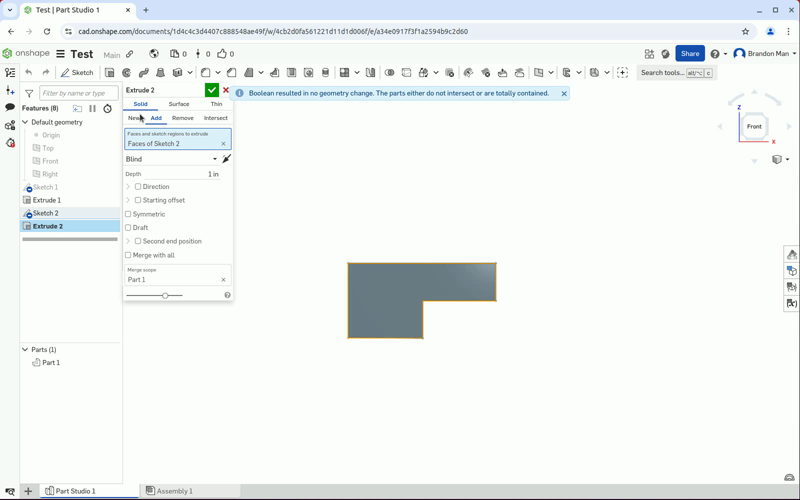
mouse_move(137, 120)
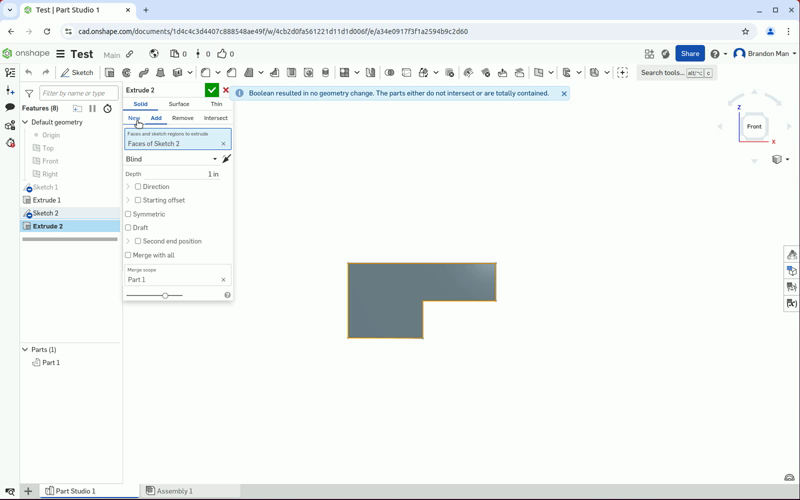
click(137, 120)
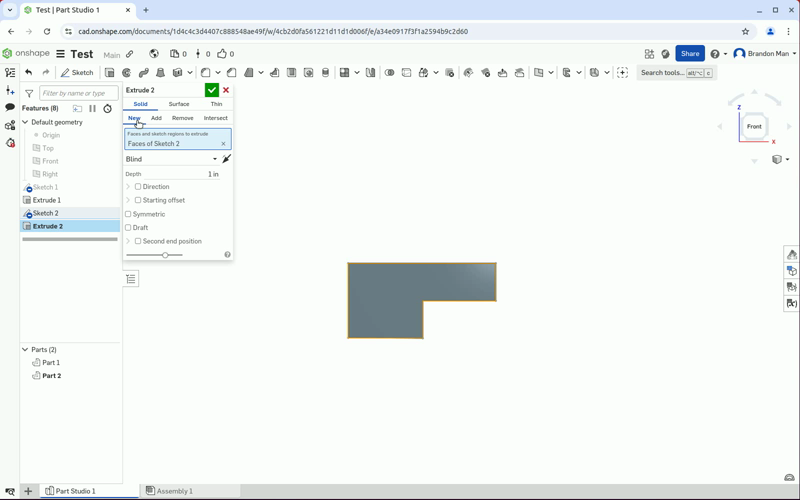
key(tab, 4)
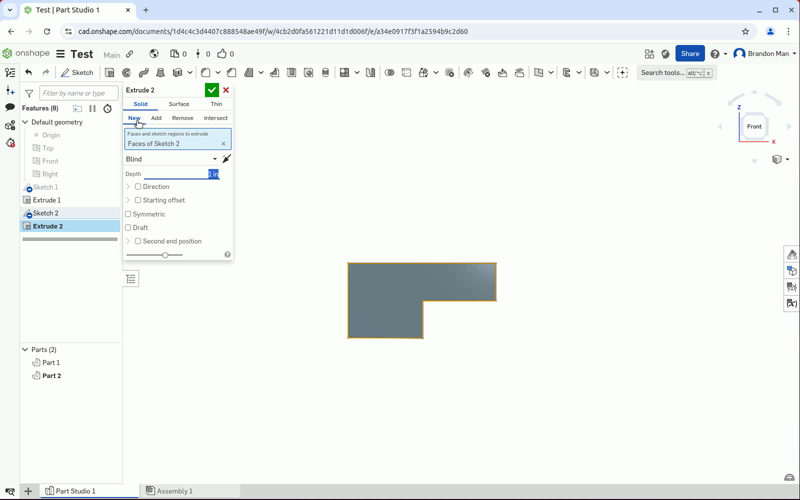
text(7.703)
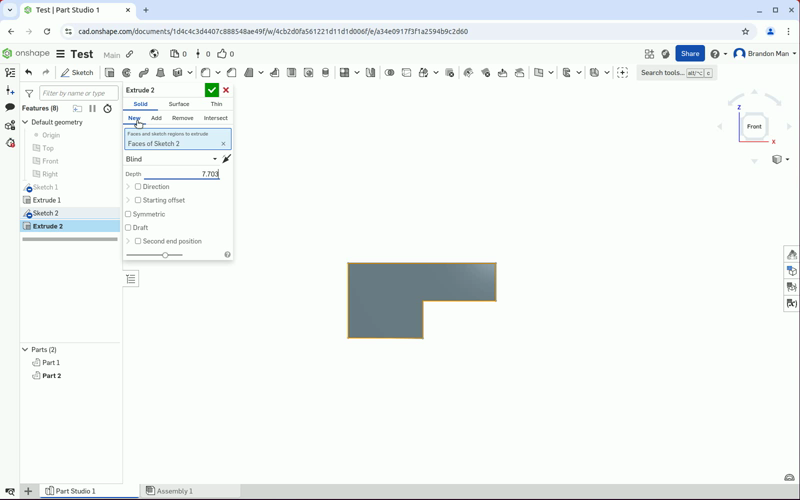
key(enter)
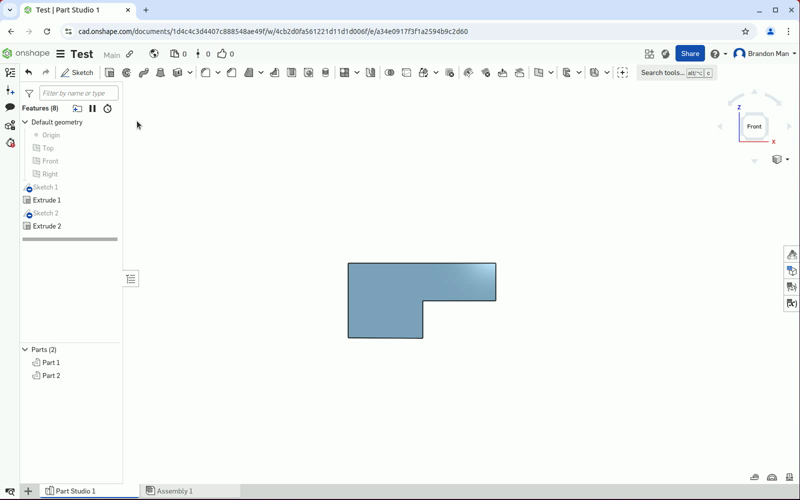
key(shift+h)
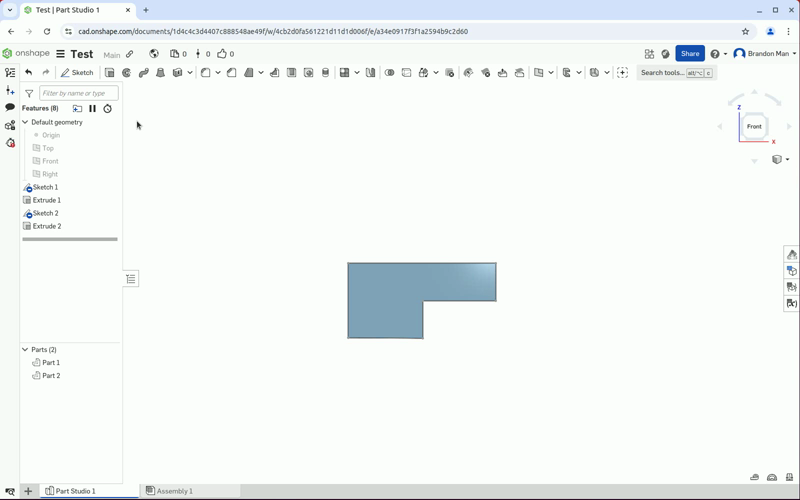
key(shift+h)
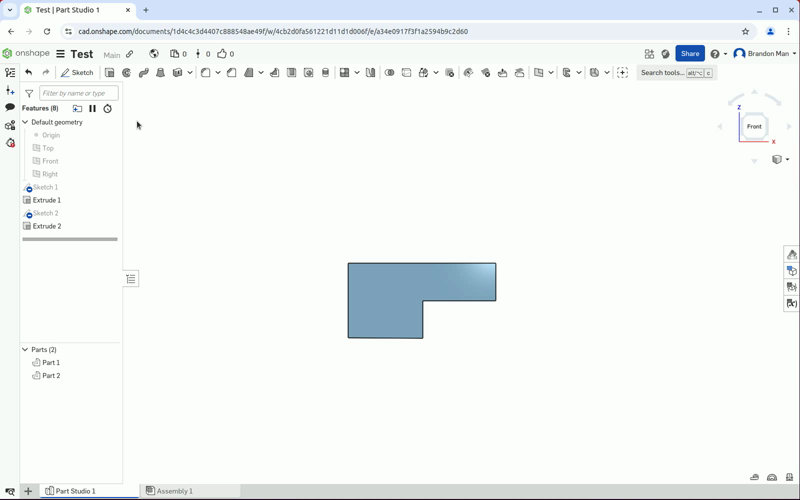
mouse_move(73, 189)
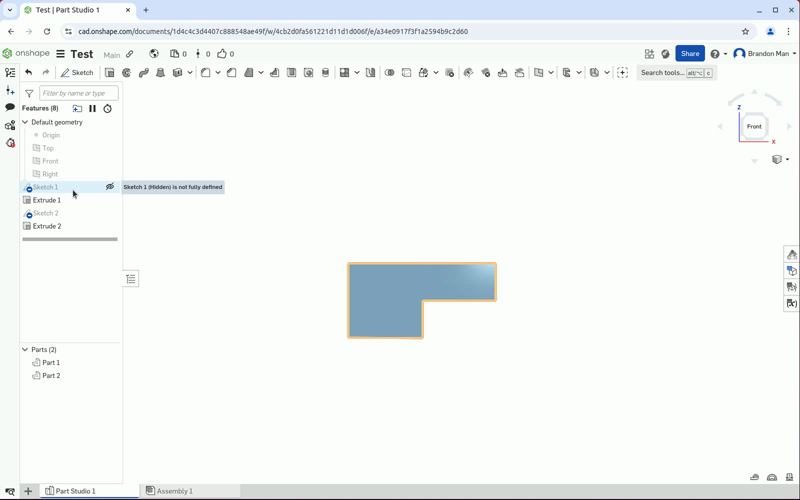
click(73, 189)
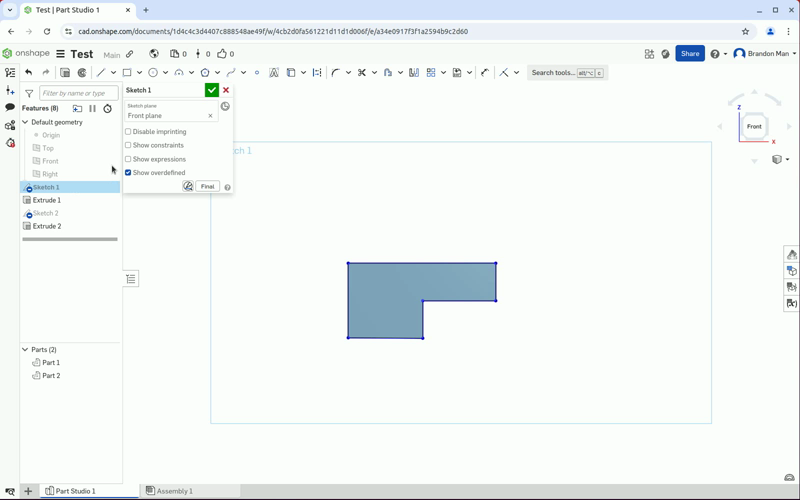
mouse_move(229, 92)
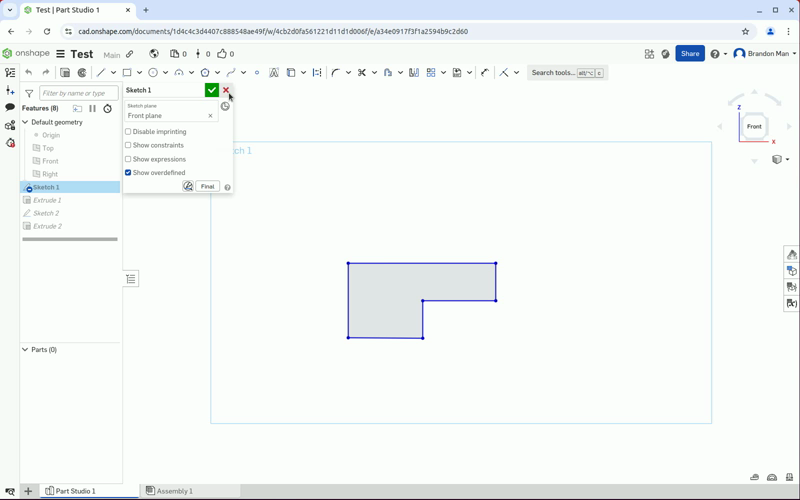
click(229, 92)
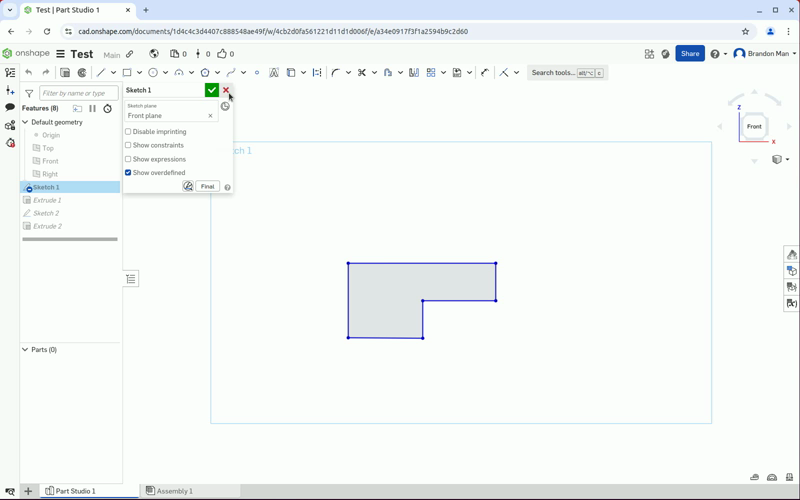
key(shift+s)
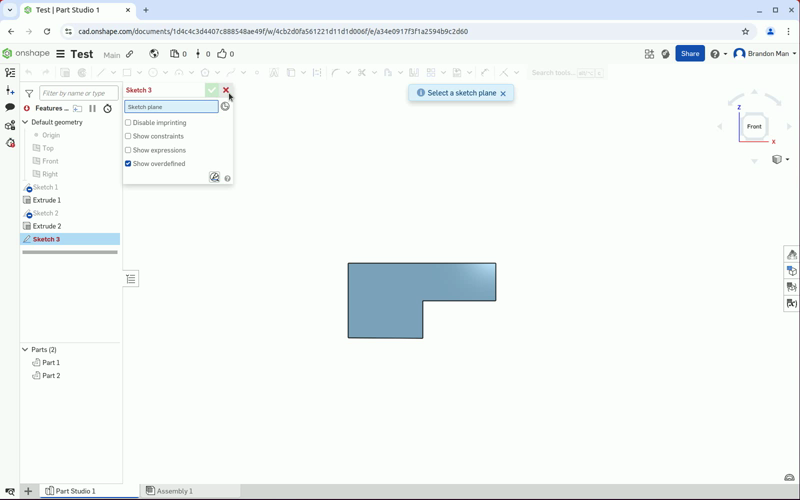
mouse_move(73, 163)
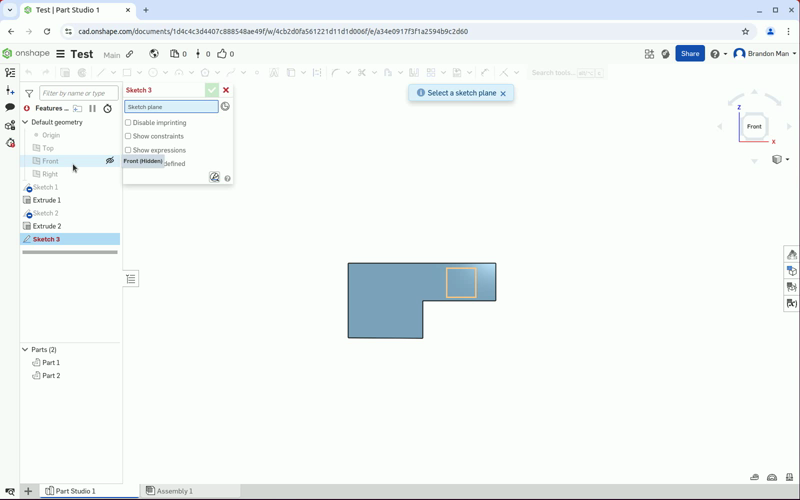
click(73, 163)
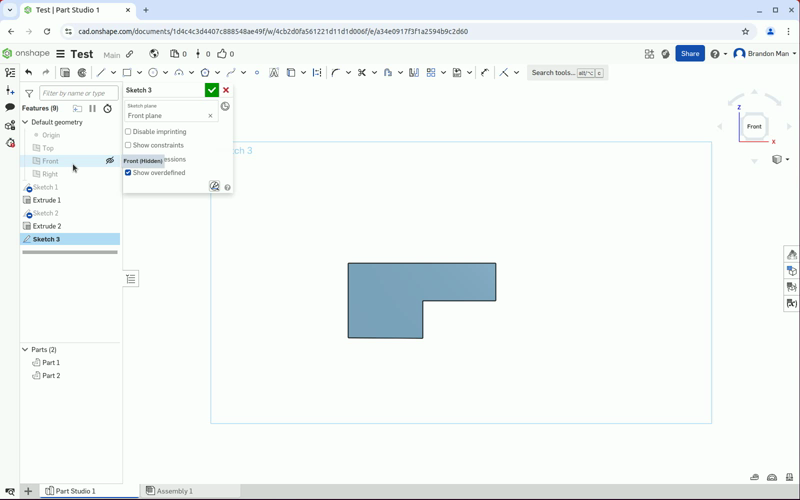
mouse_move(73, 352)
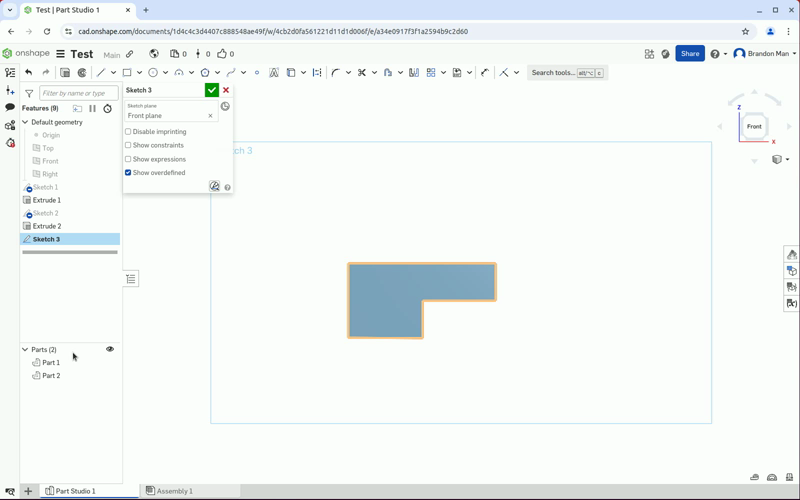
key(y)
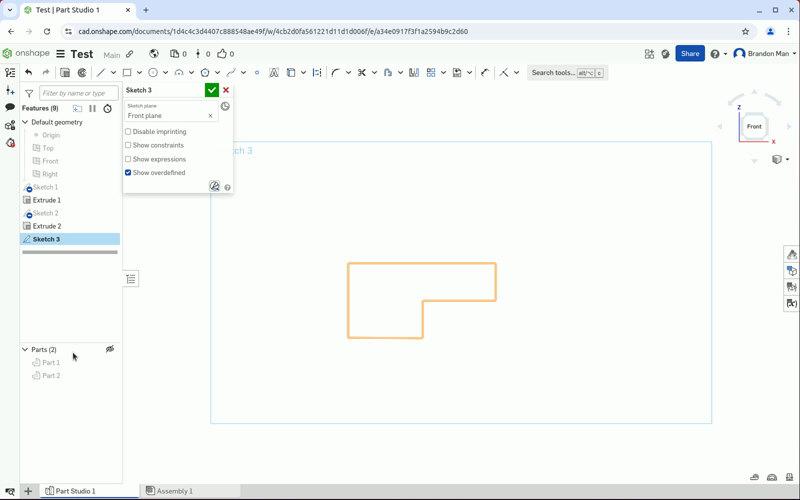
key(l)
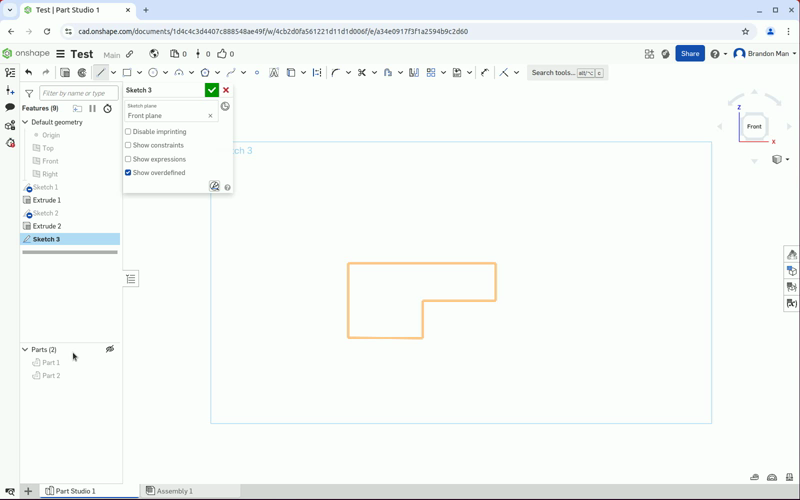
key_down(shift)
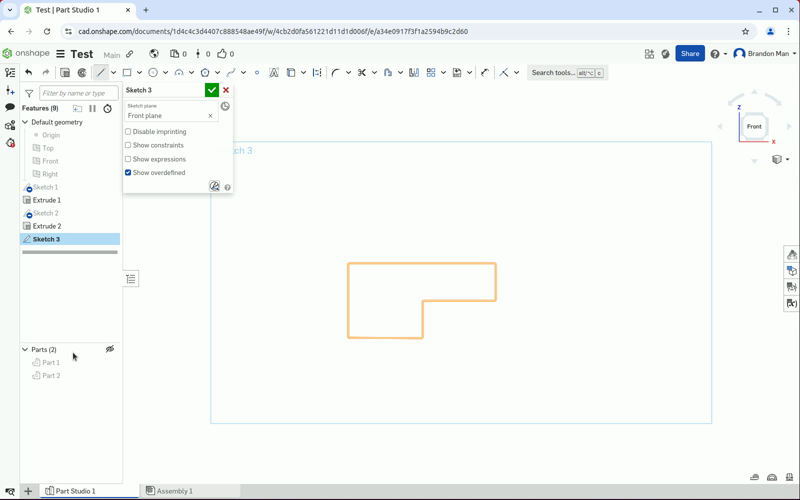
mouse_move(422, 337)
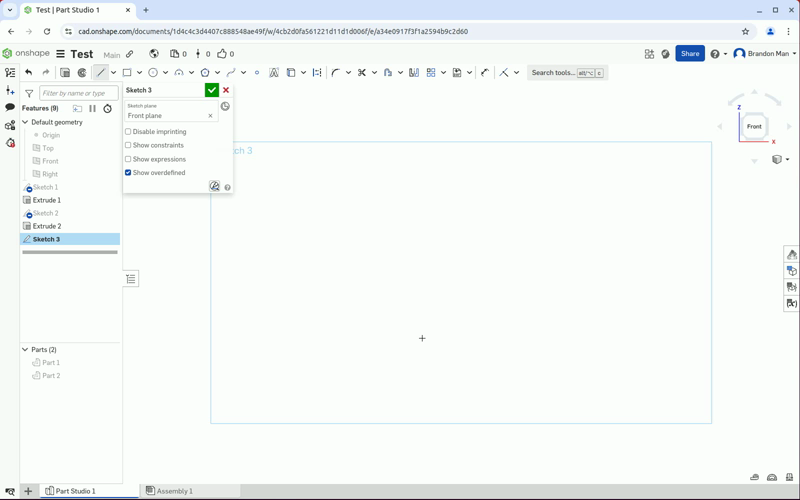
click(422, 337)
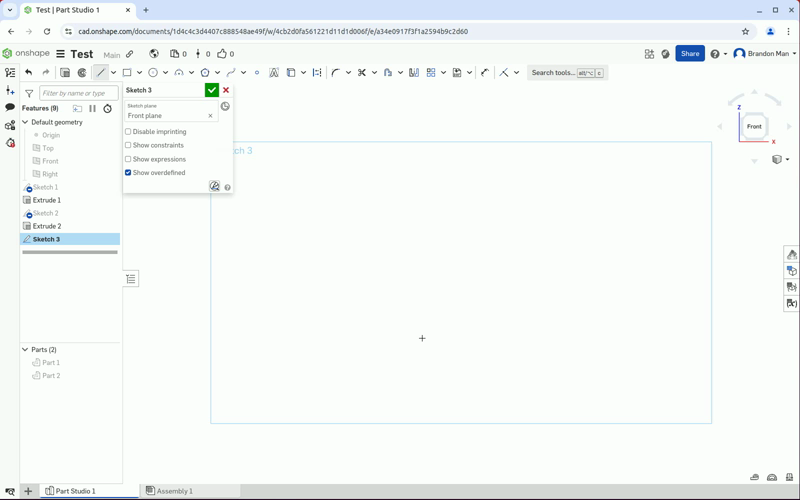
key_up(shift)
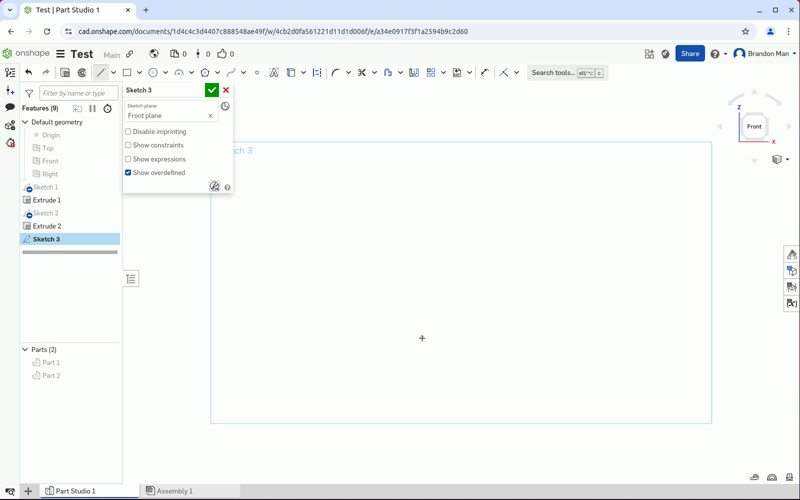
key_down(shift)
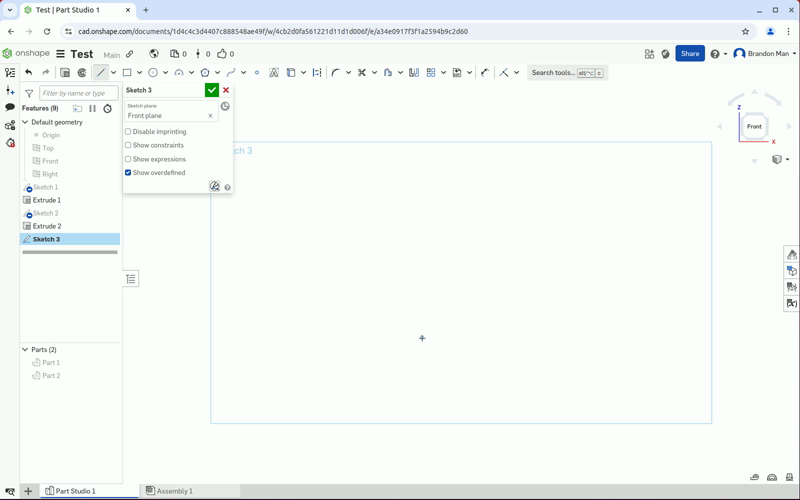
mouse_move(569, 338)
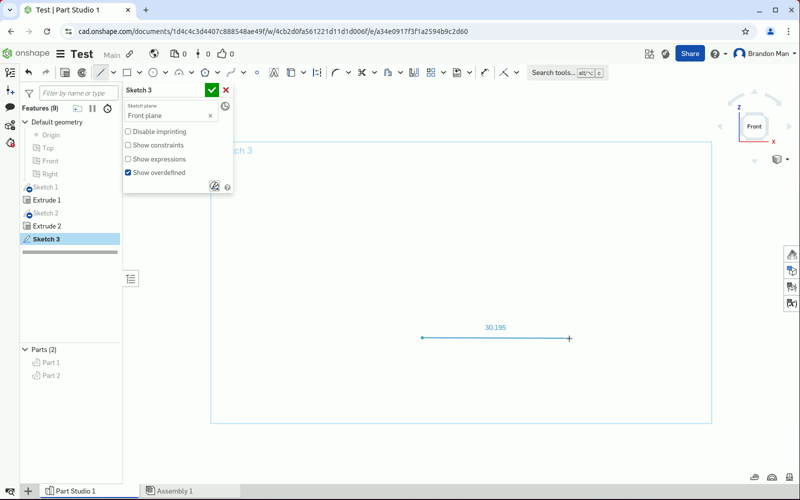
click(569, 338)
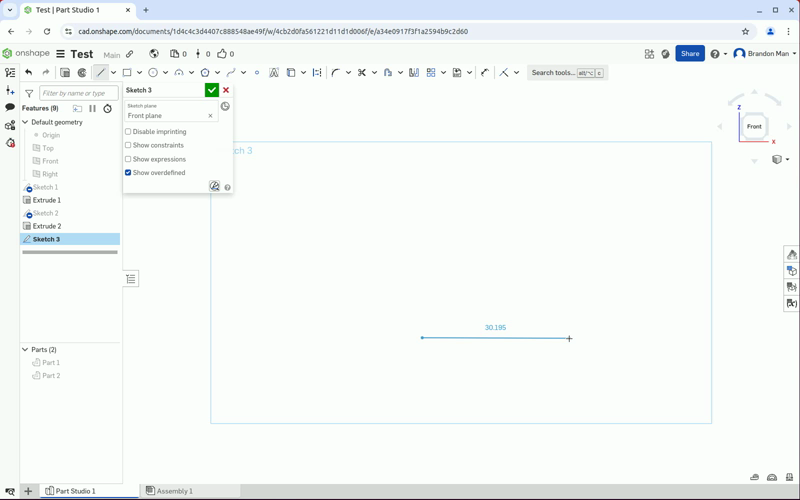
key_up(shift)
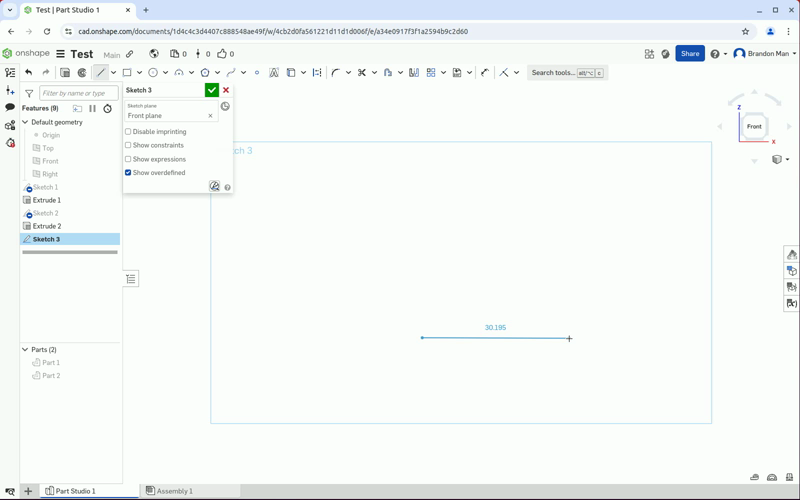
key_down(shift)
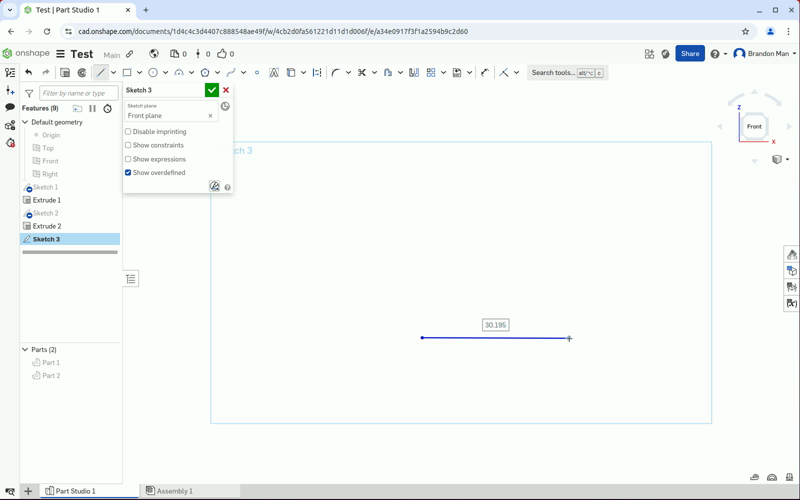
mouse_move(569, 263)
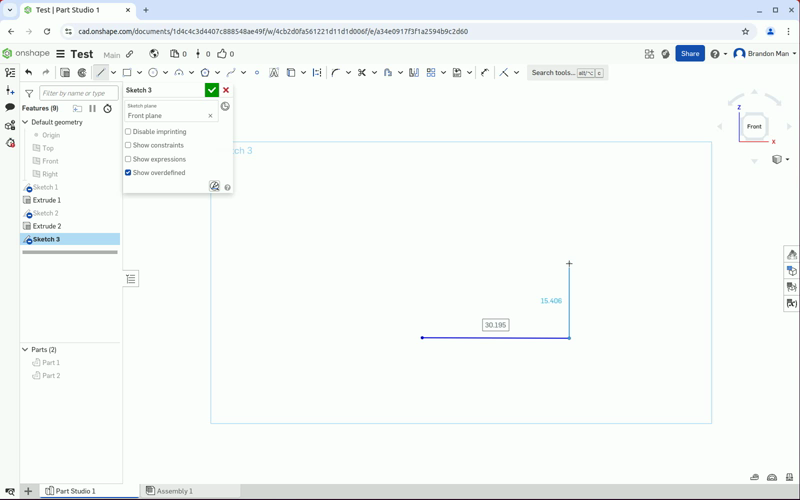
click(569, 263)
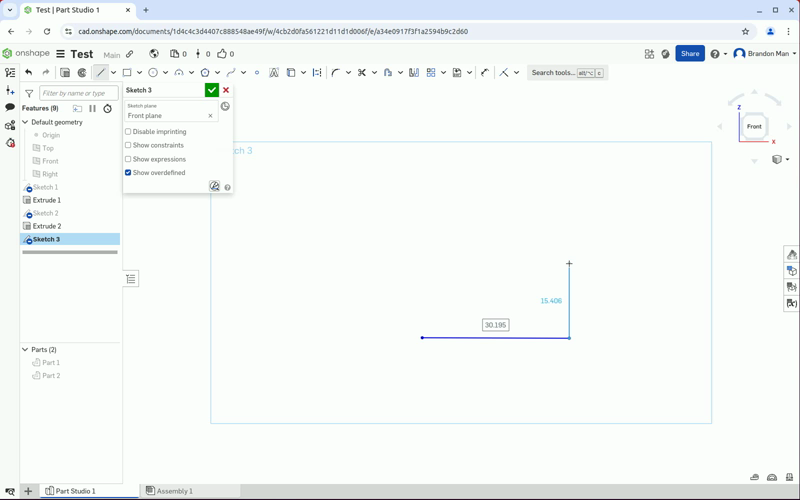
key_up(shift)
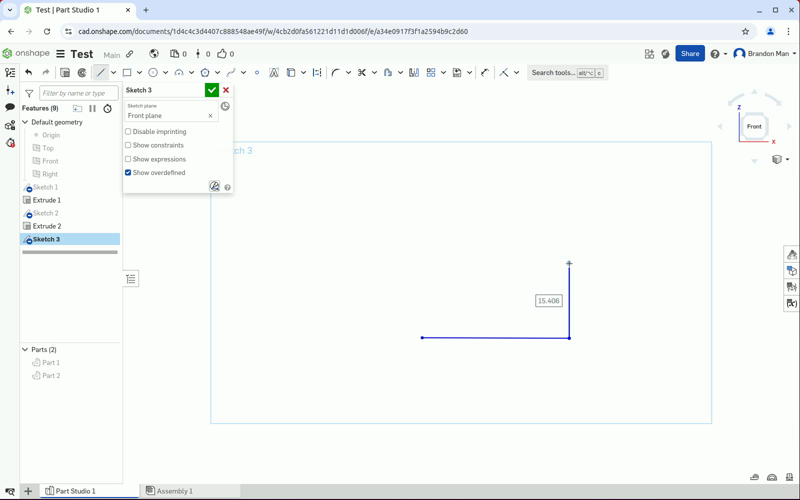
key_down(shift)
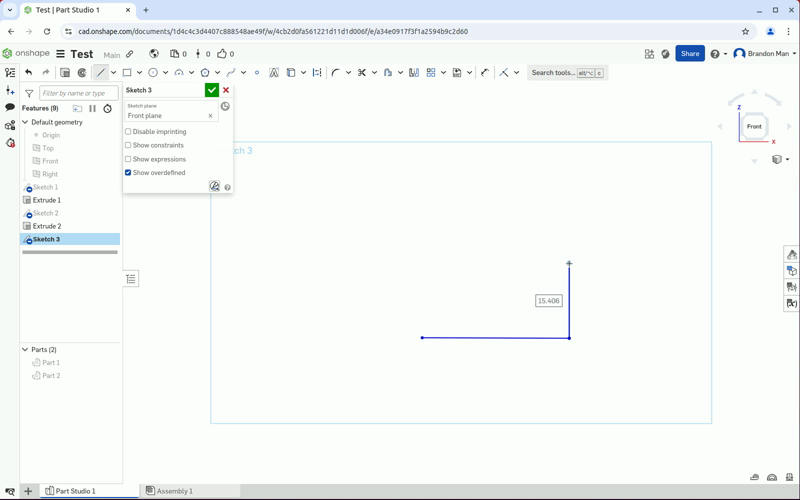
mouse_move(496, 263)
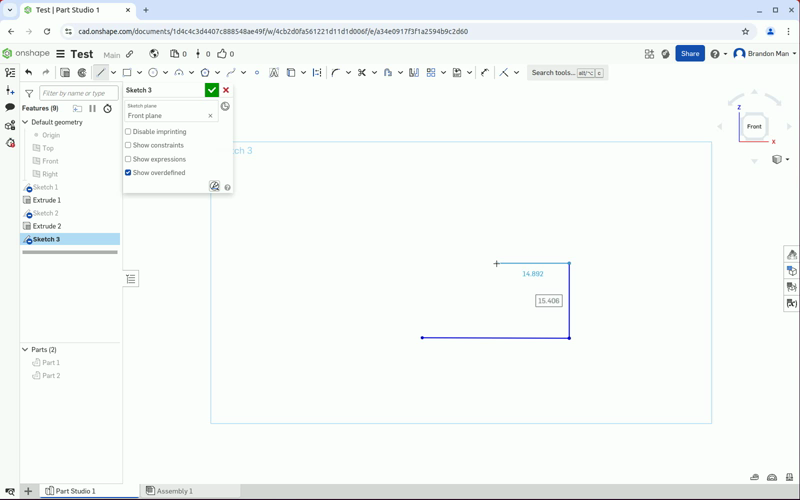
click(496, 263)
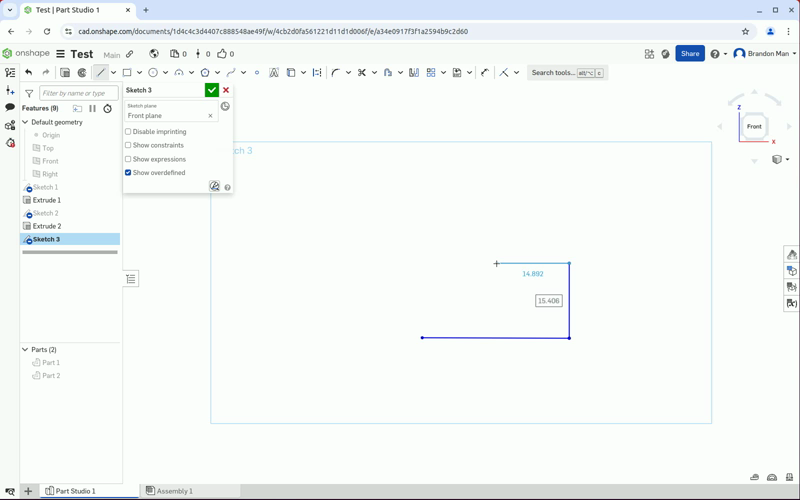
key_up(shift)
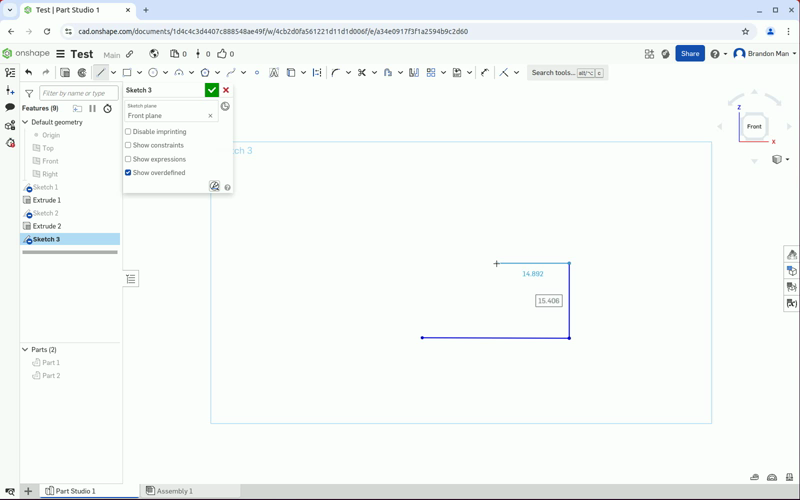
key_down(shift)
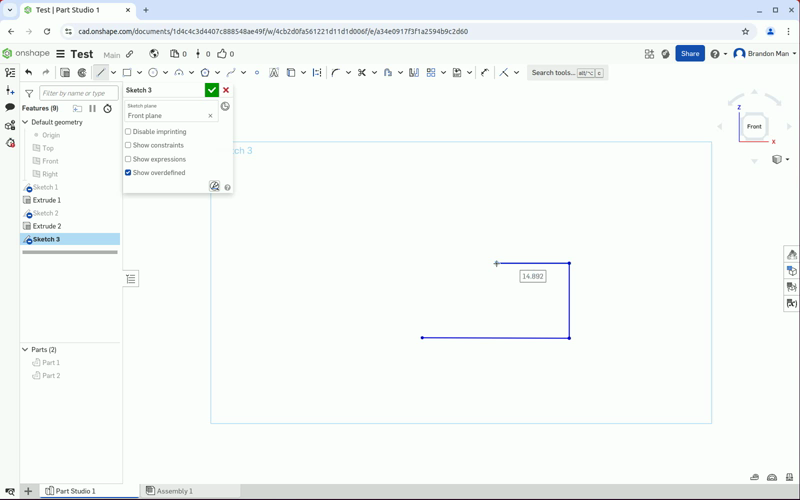
mouse_move(526, 263)
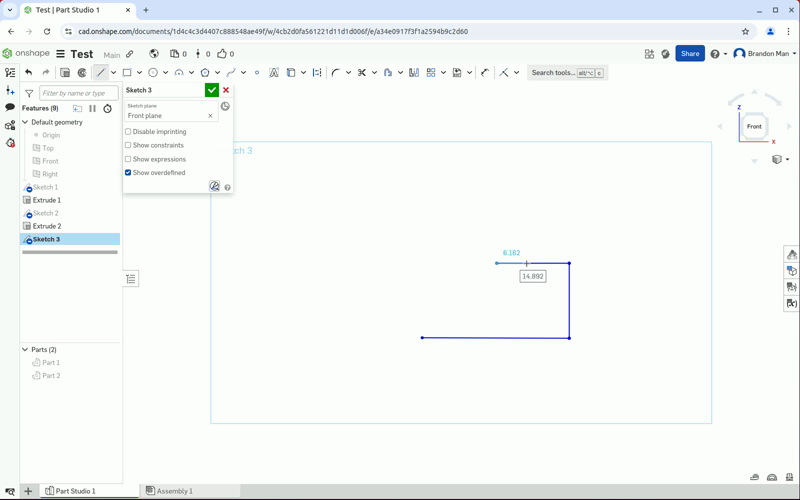
mouse_move(496, 300)
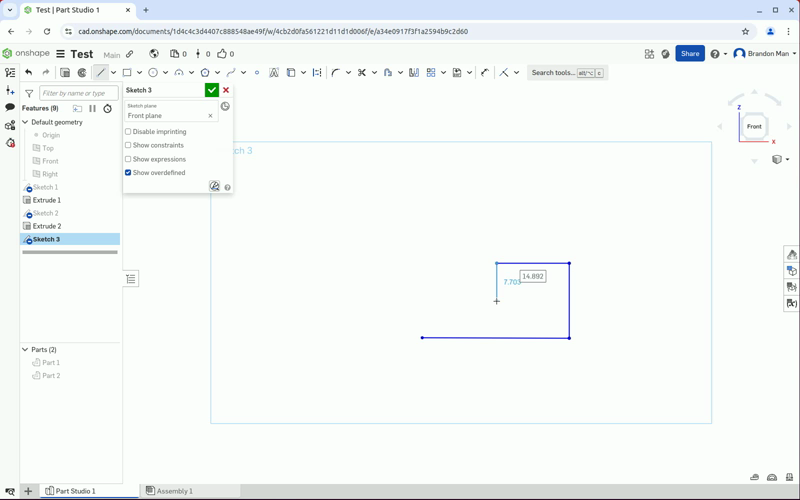
click(496, 300)
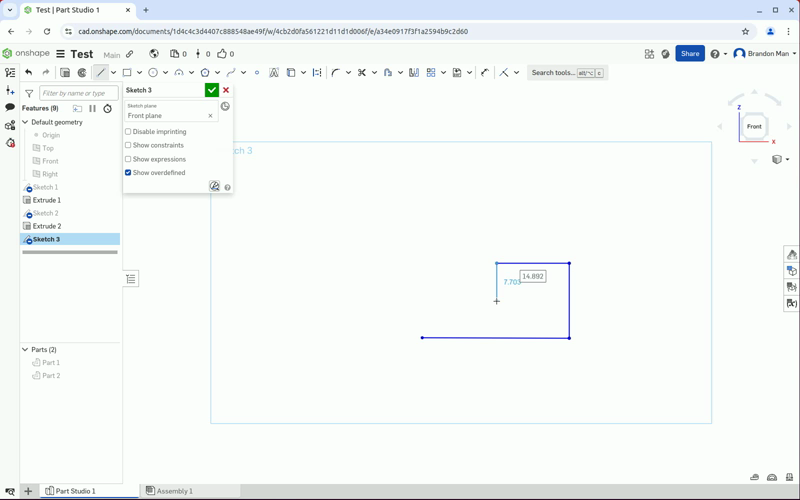
key_up(shift)
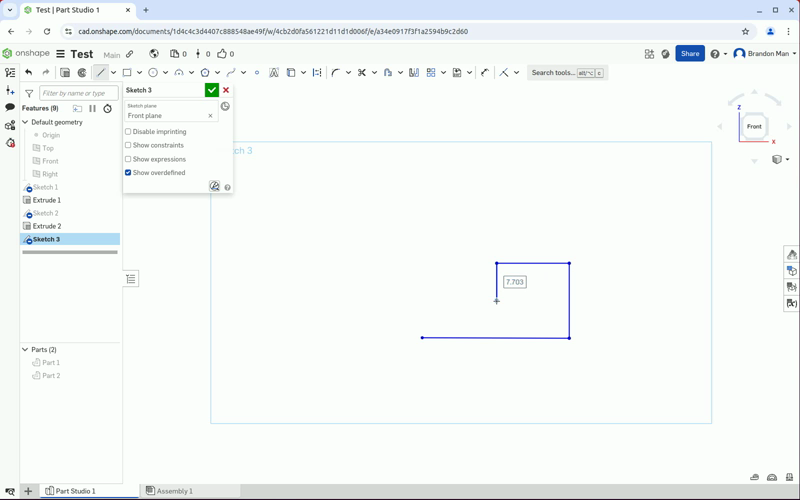
key_down(shift)
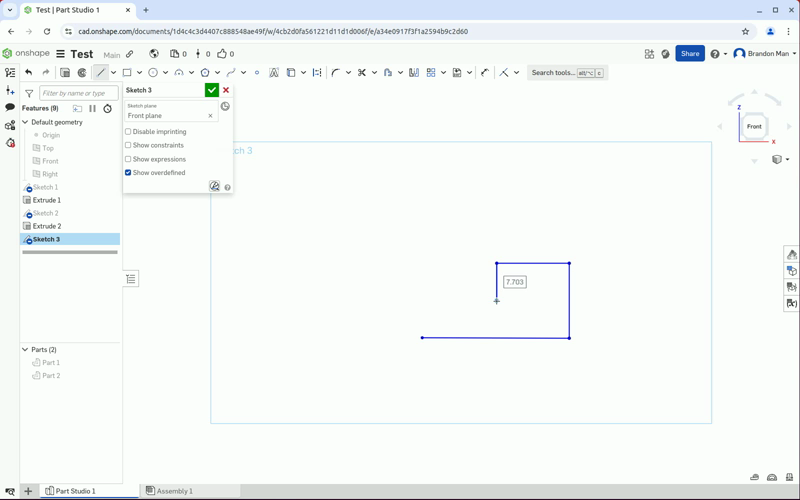
mouse_move(422, 300)
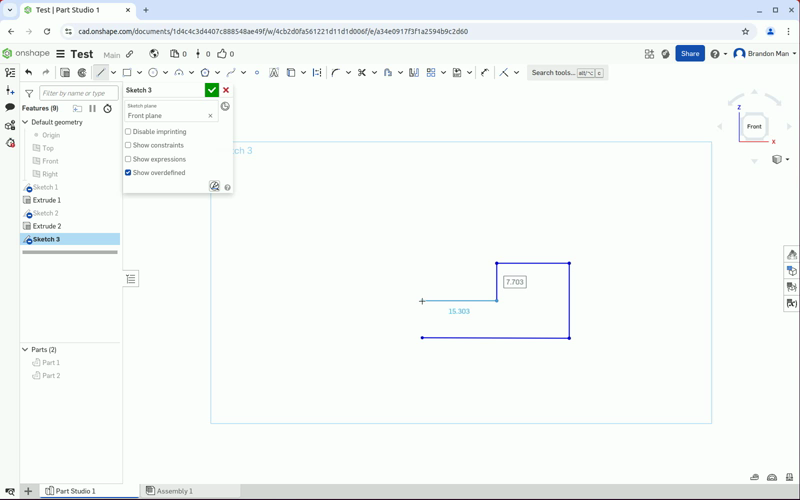
click(422, 300)
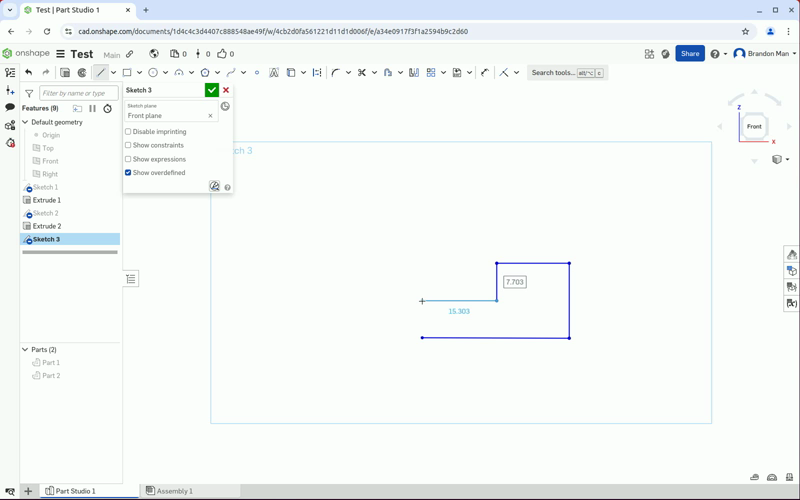
key_up(shift)
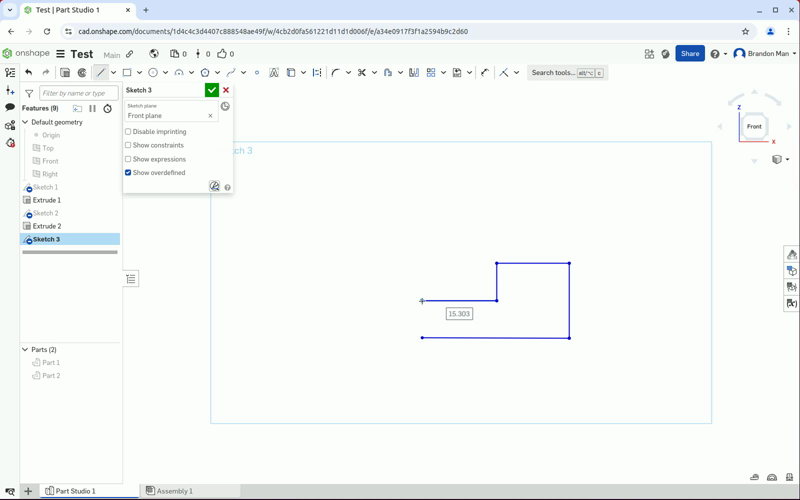
mouse_move(452, 300)
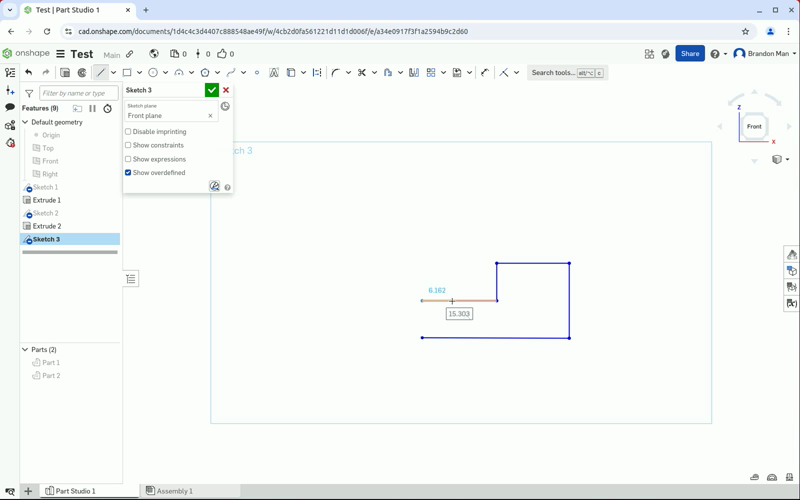
key_down(shift)
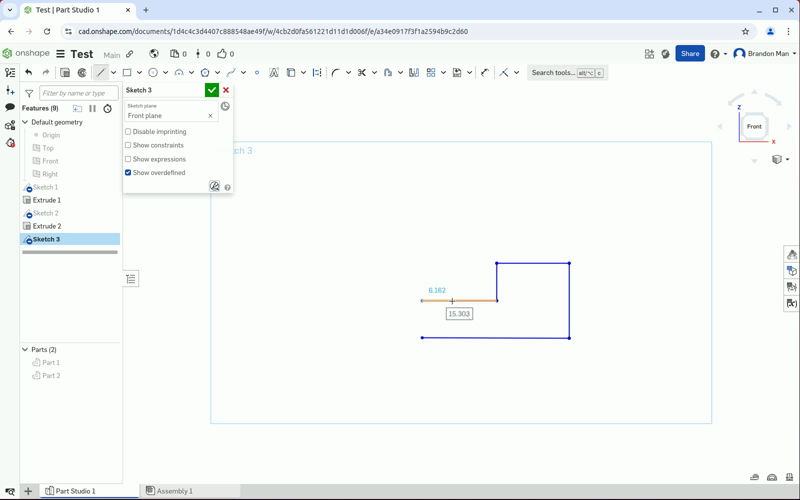
mouse_move(422, 337)
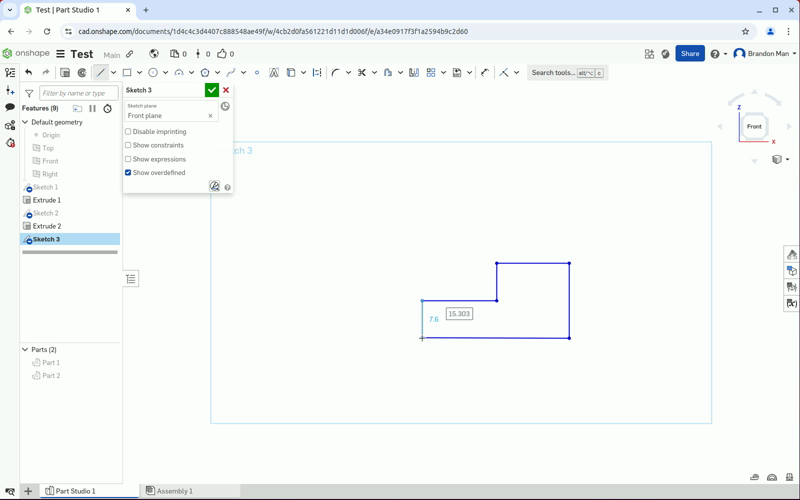
key_up(shift)
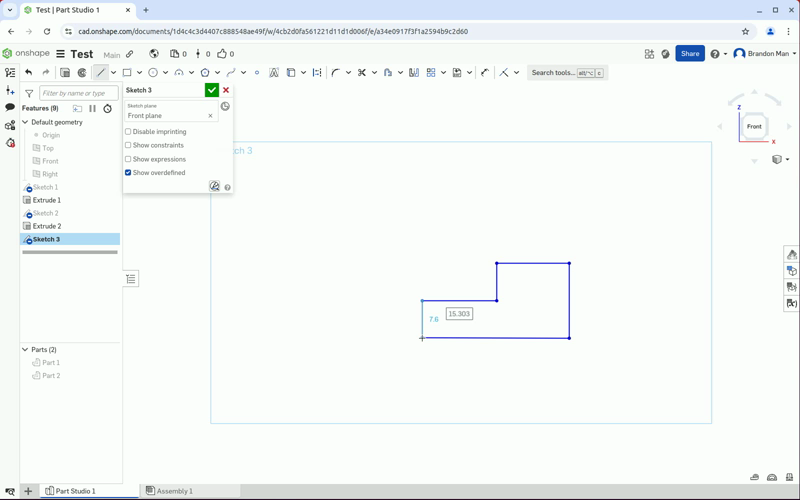
click(422, 337)
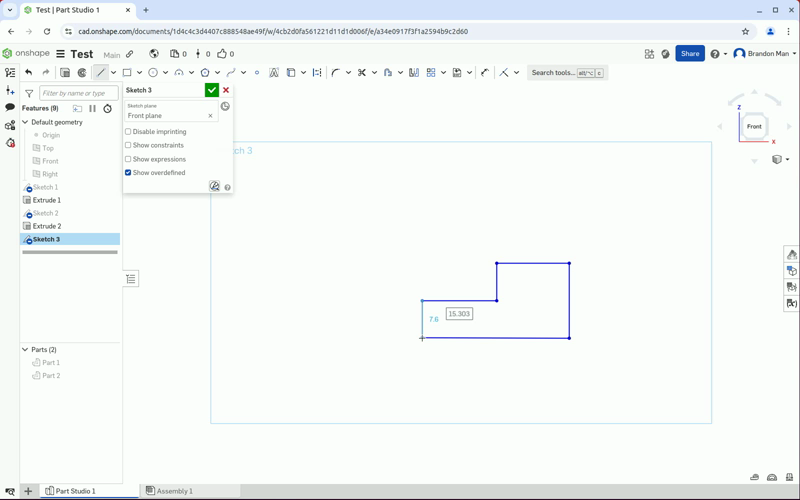
key(esc)
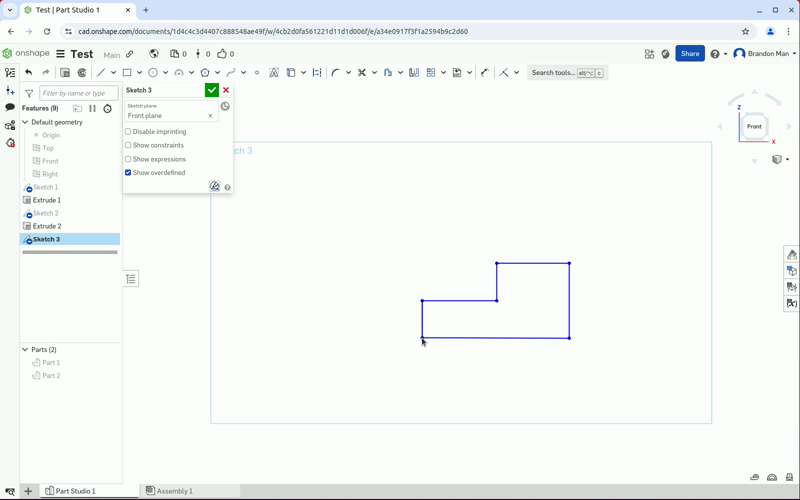
mouse_move(449, 308)
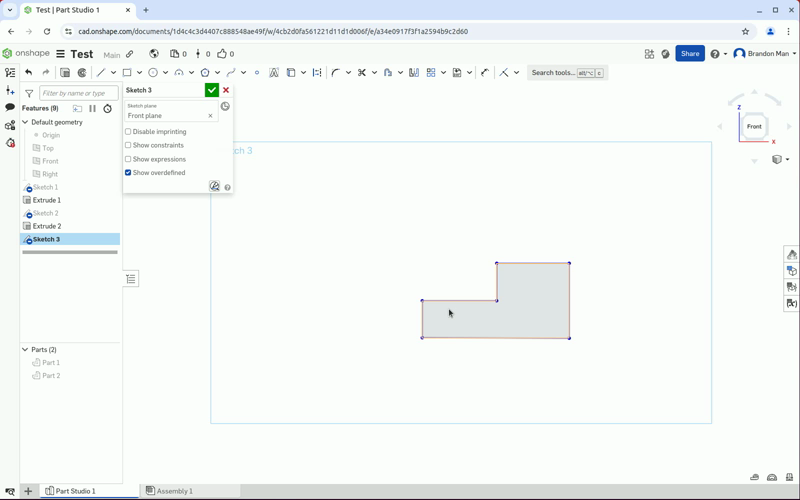
click(449, 308)
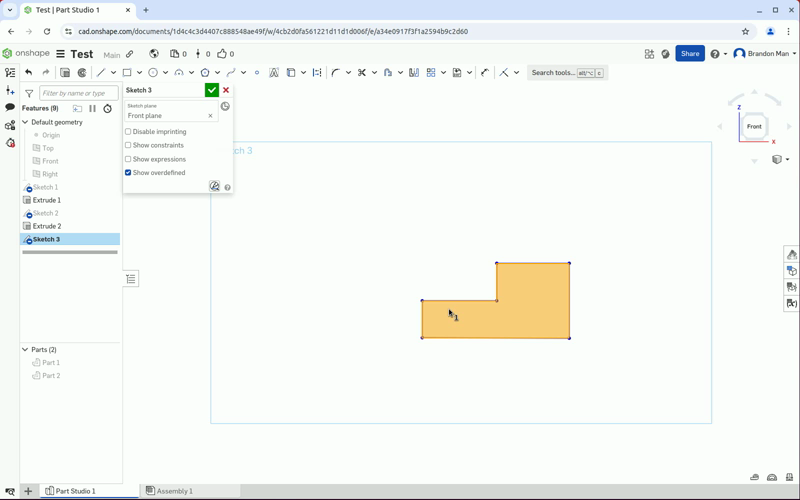
mouse_move(73, 352)
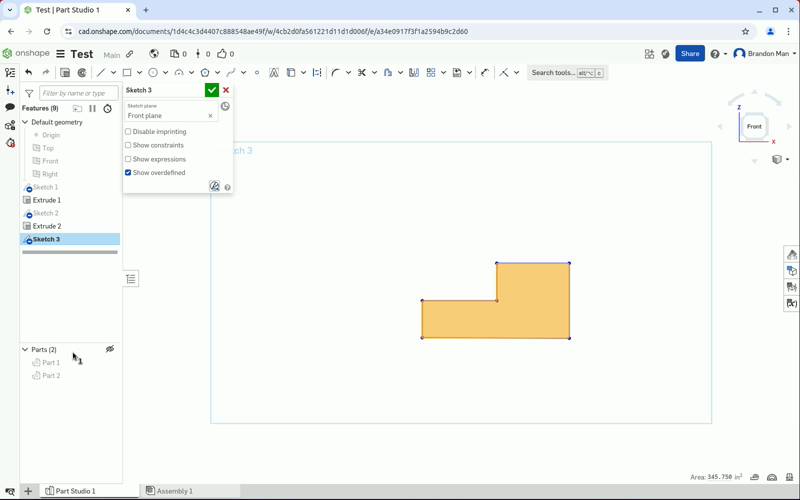
key(shift+y)
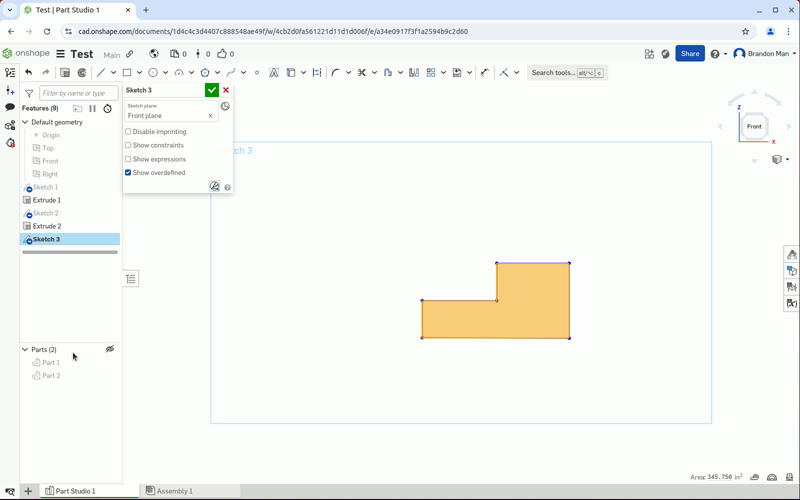
key(shift+e)
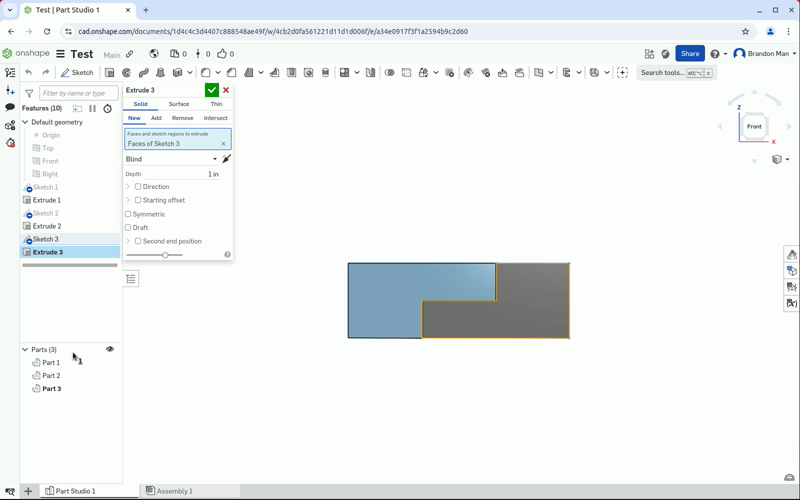
mouse_move(143, 106)
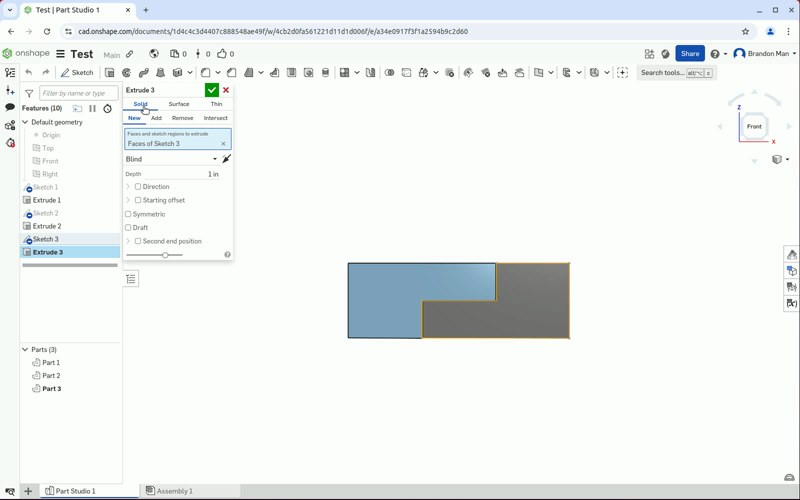
click(143, 106)
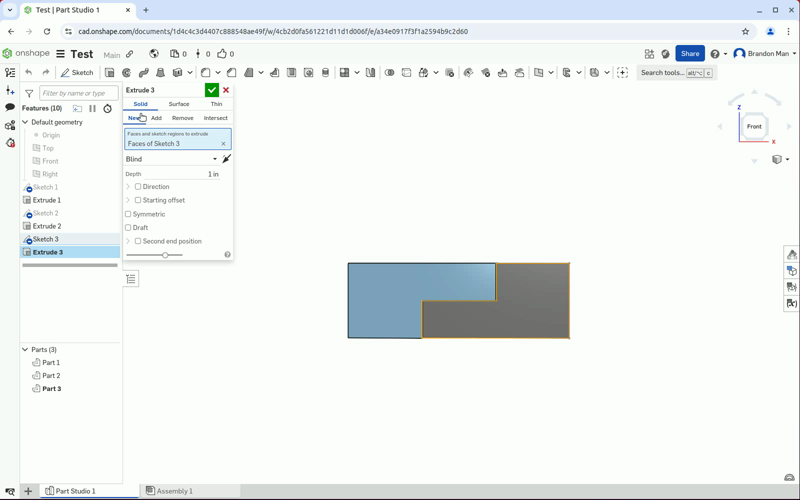
mouse_move(137, 120)
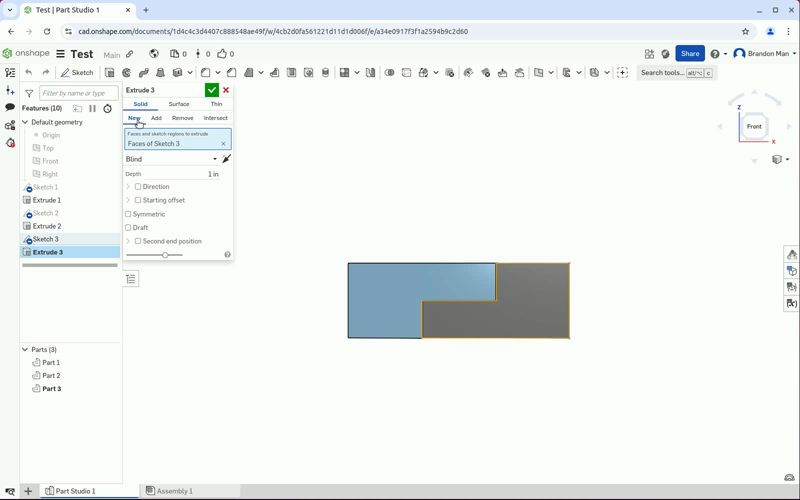
click(137, 120)
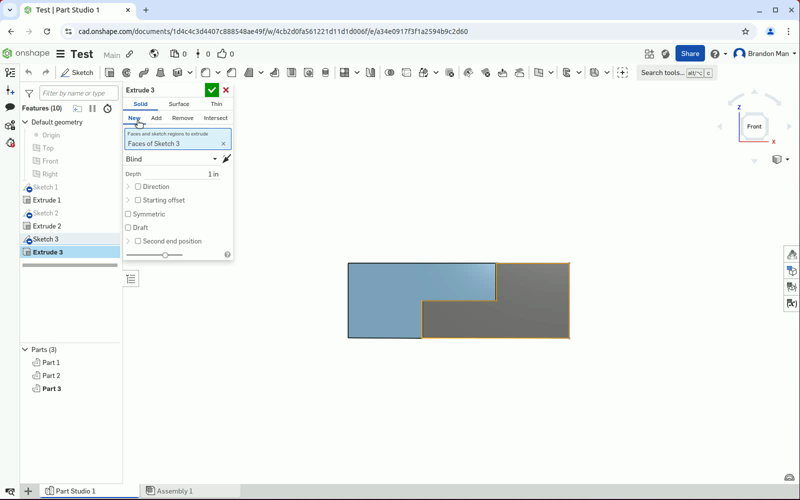
key(tab, 4)
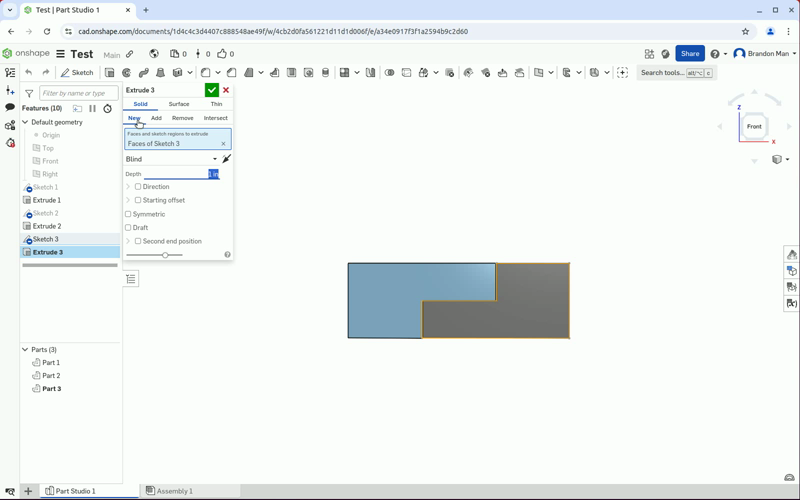
text(7.703)
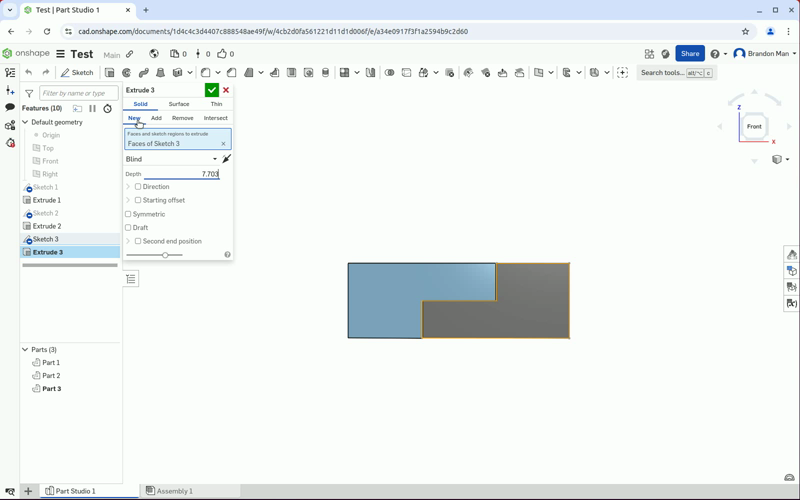
key(enter)
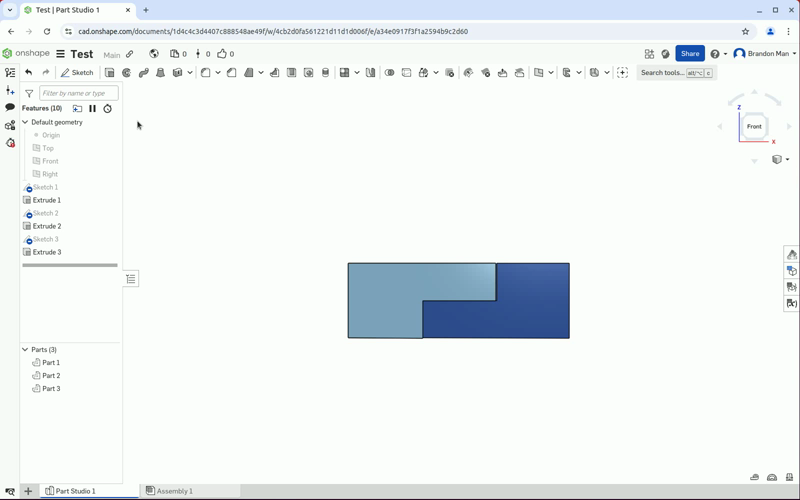
key(shift+h)
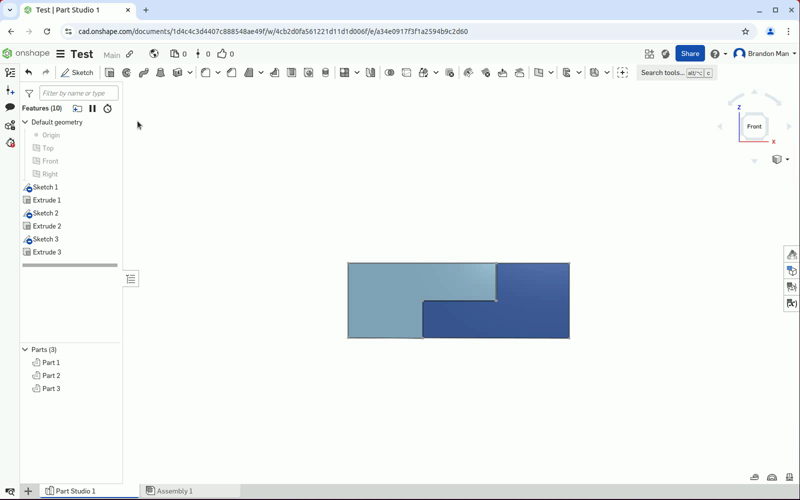
key(shift+h)
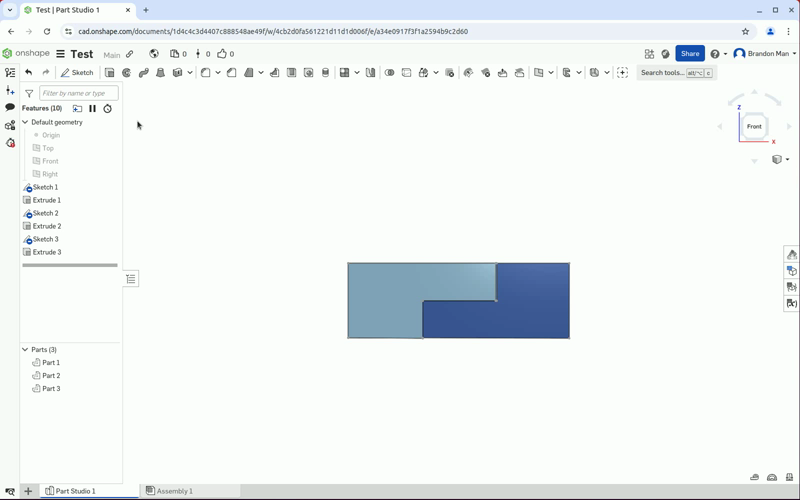
key(shift+7)
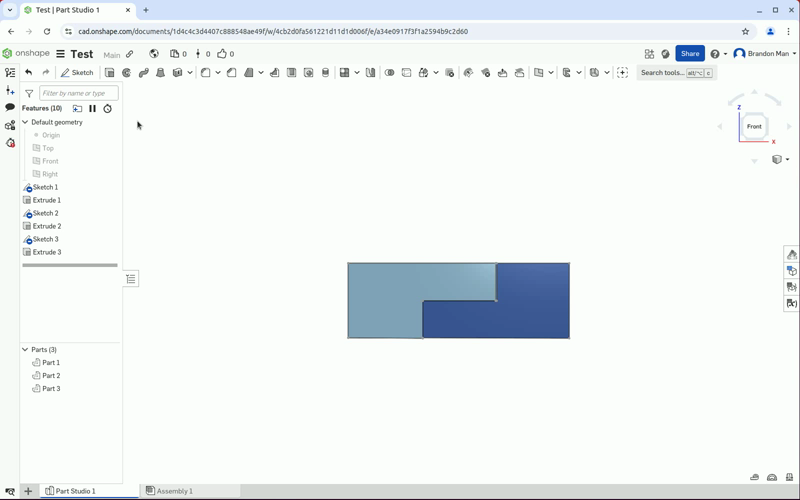
key(left, 2)
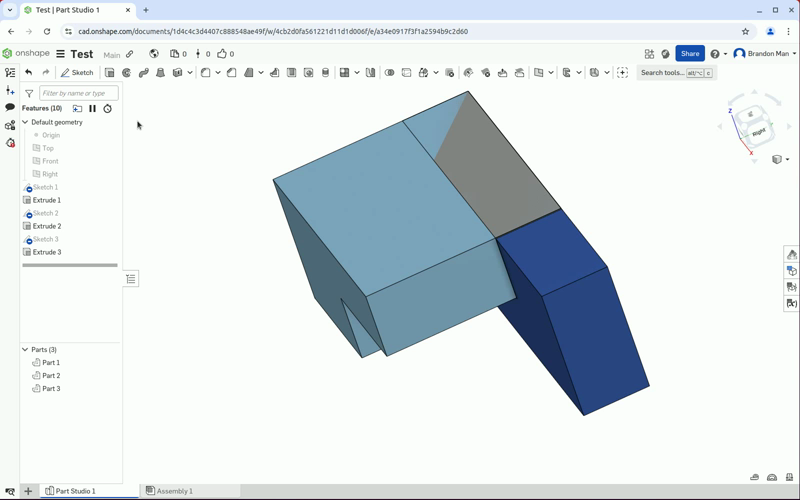
key(down, 2)
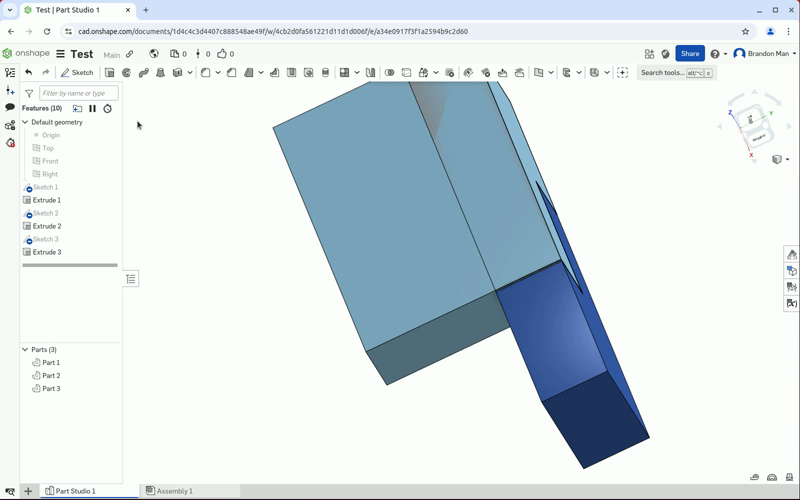
key(up, 2)
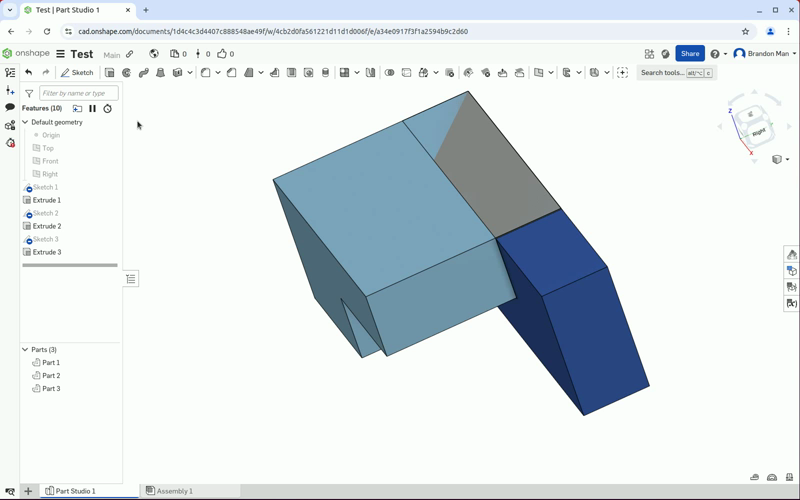
key(right, 2)
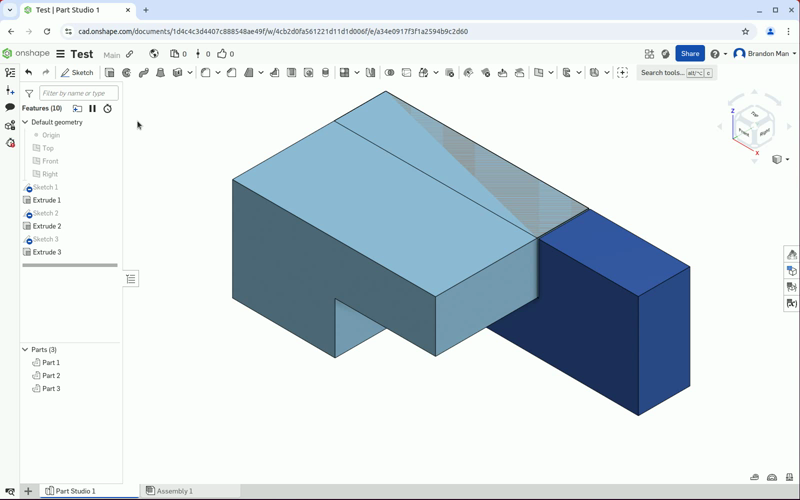
mouse_move(73, 189)
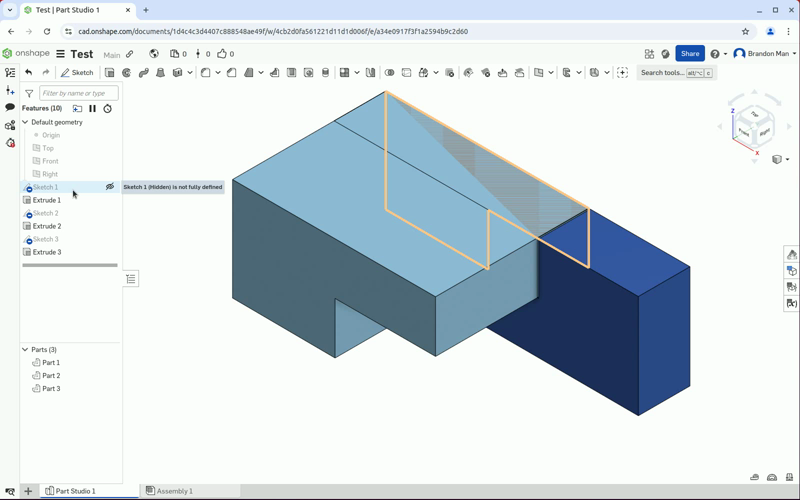
click(73, 189)